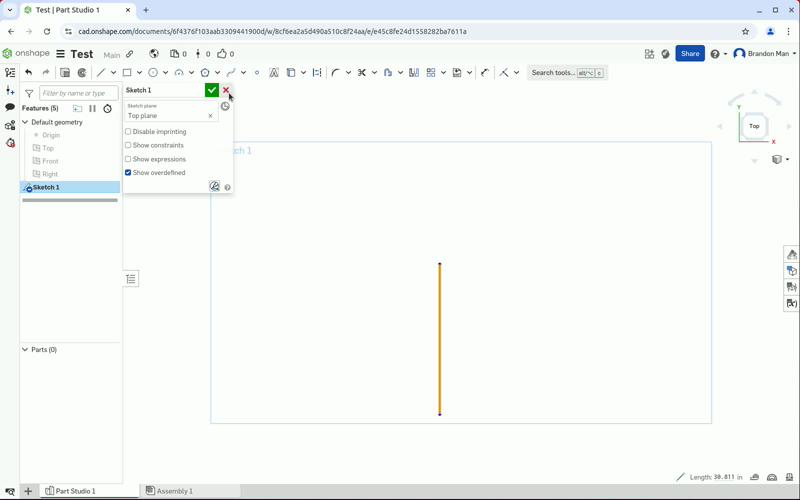
key(shift+h)
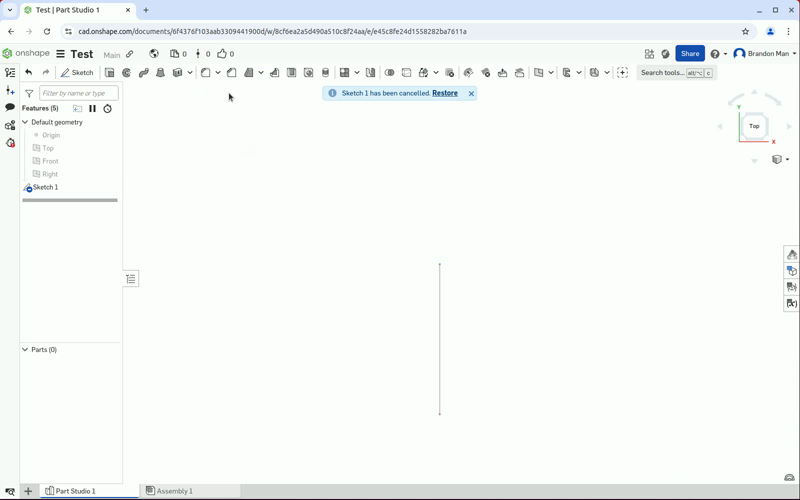
key(shift+s)
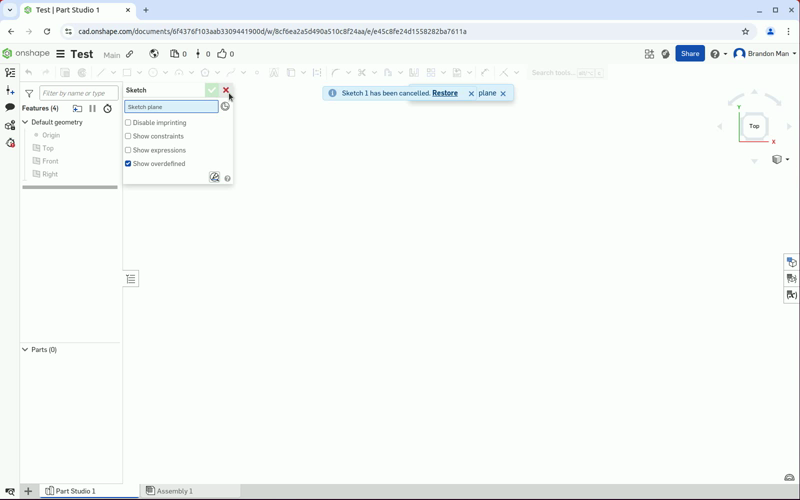
mouse_move(73, 150)
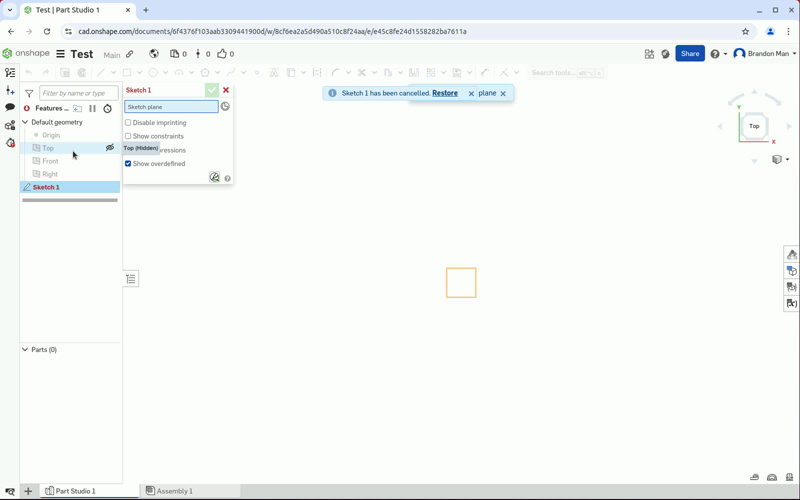
click(73, 150)
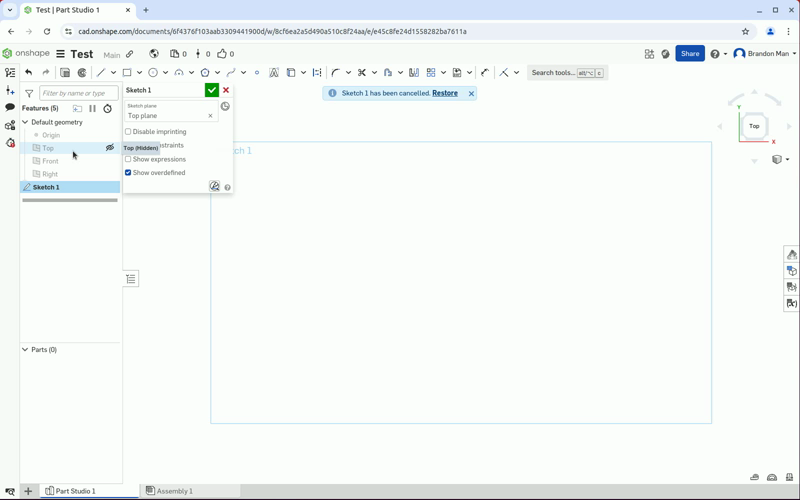
mouse_move(73, 352)
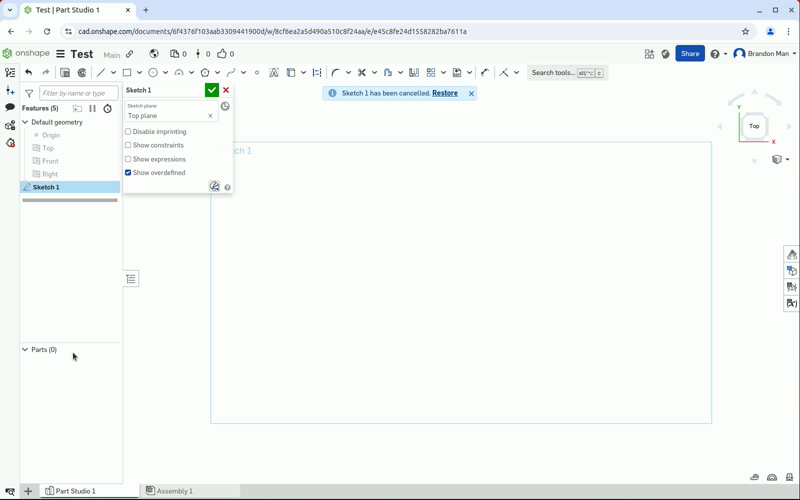
key(y)
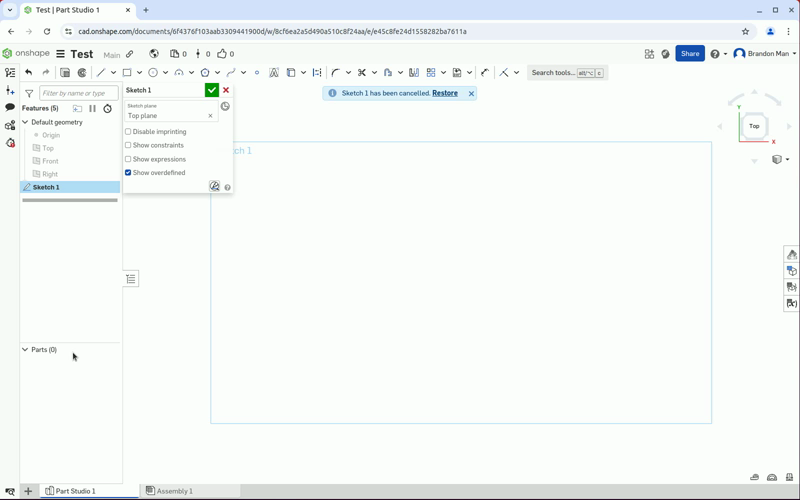
key(c)
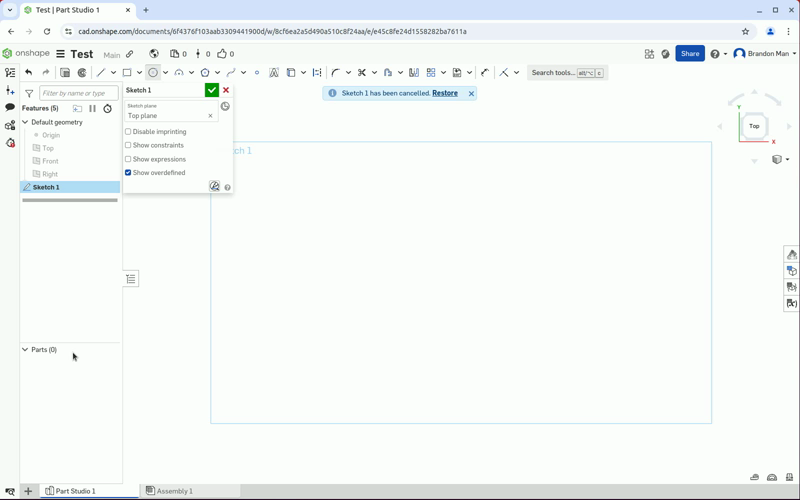
key_down(shift)
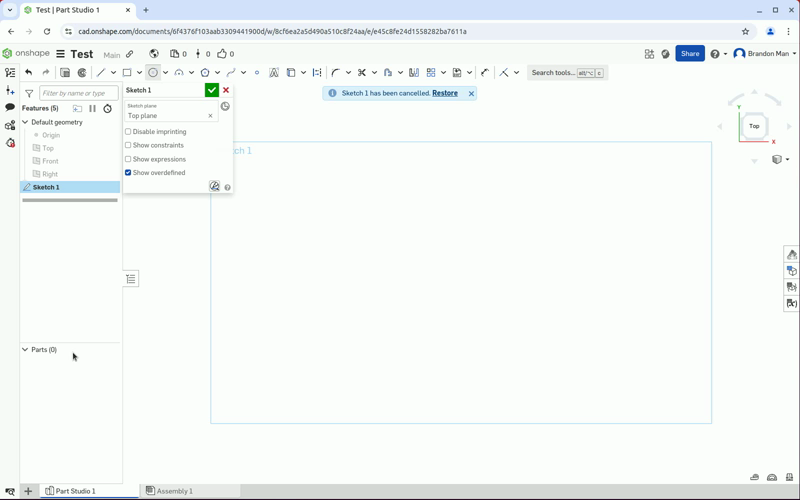
mouse_move(460, 282)
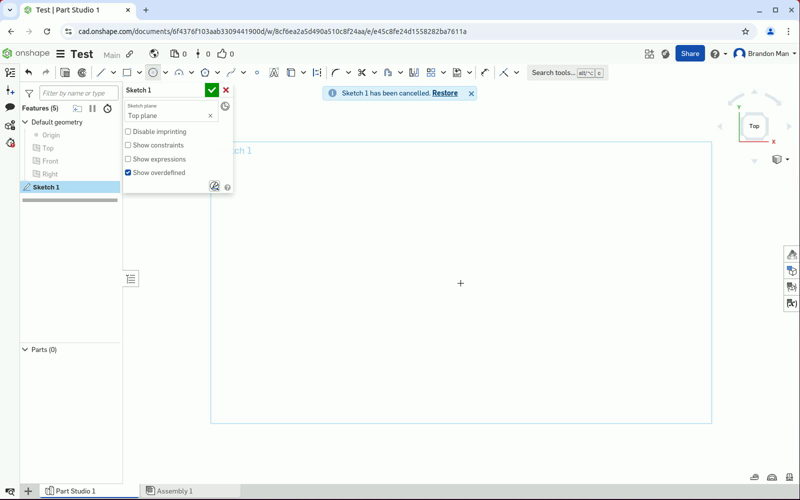
click(460, 282)
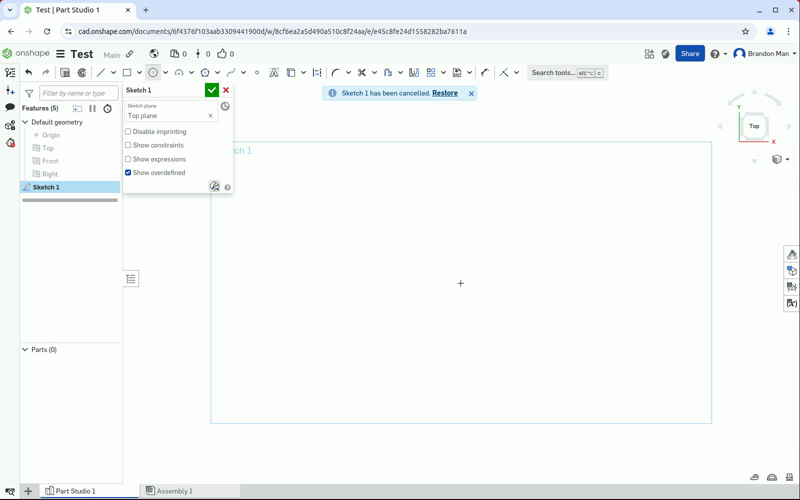
key_up(shift)
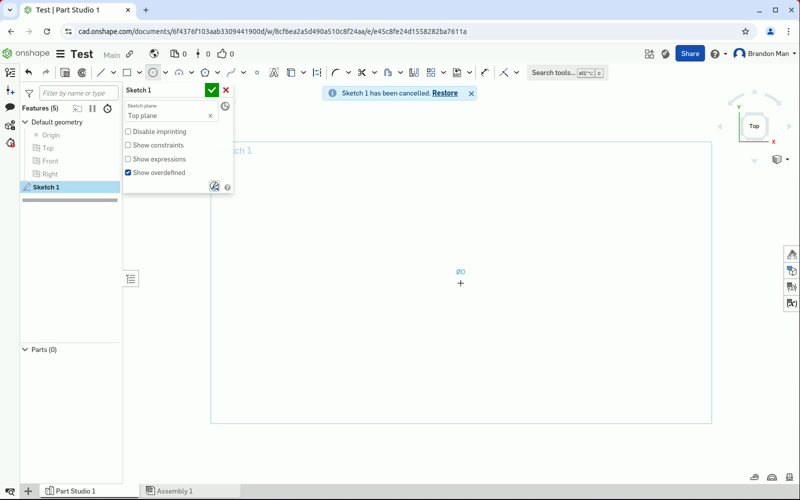
mouse_move(468, 282)
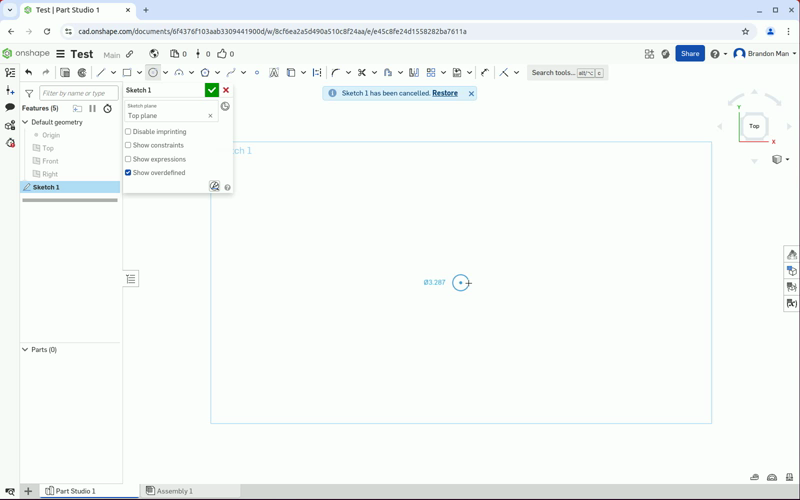
click(468, 282)
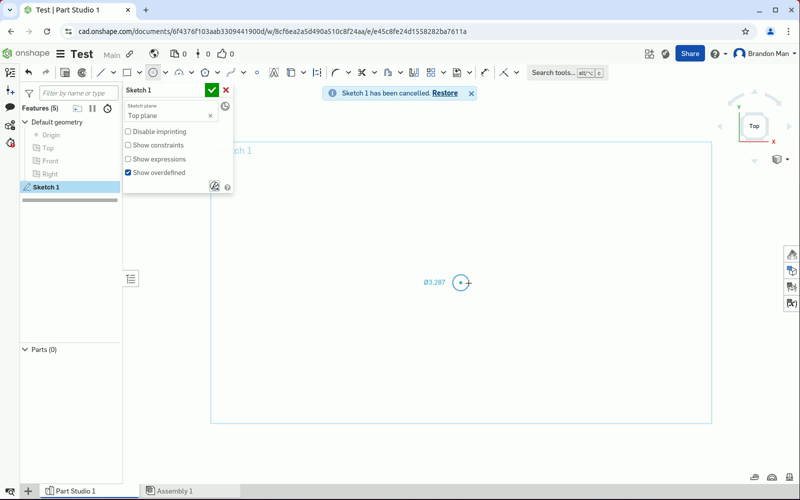
key(esc)
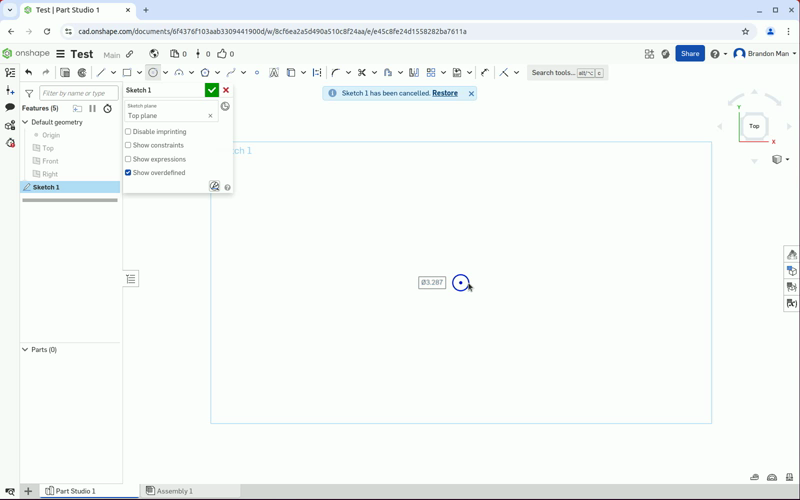
mouse_move(467, 280)
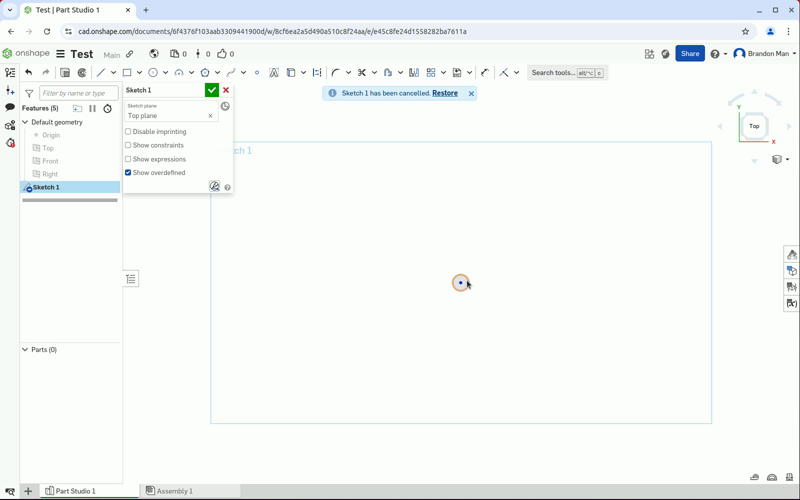
scroll(6)
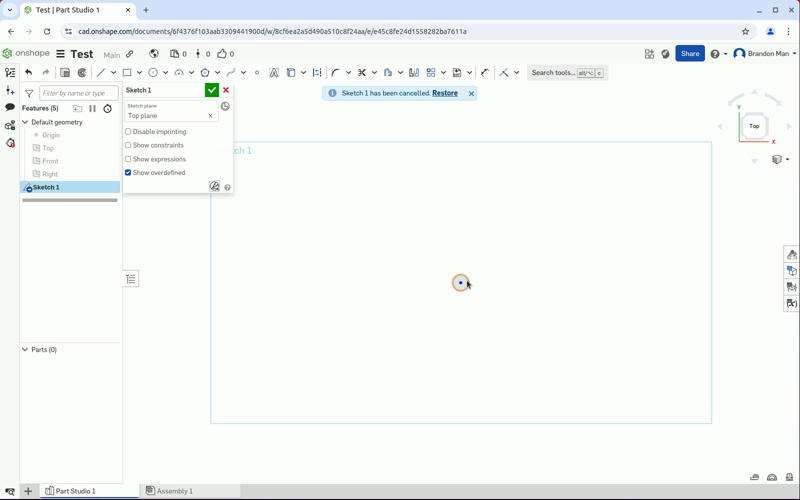
scroll(6)
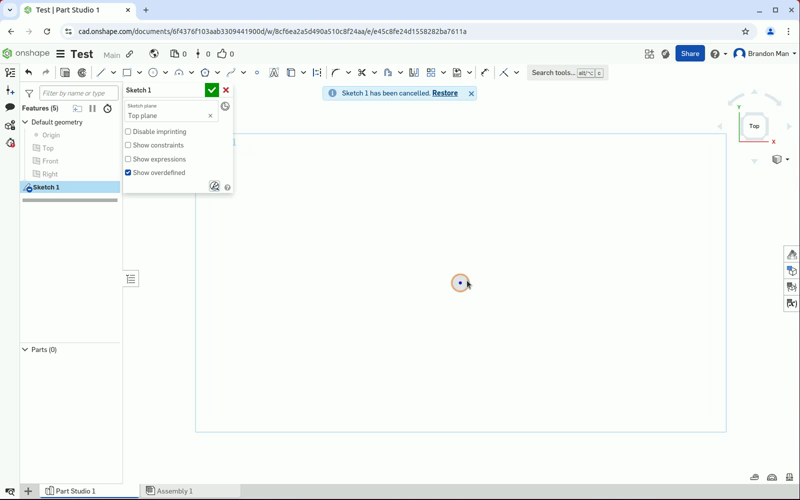
scroll(6)
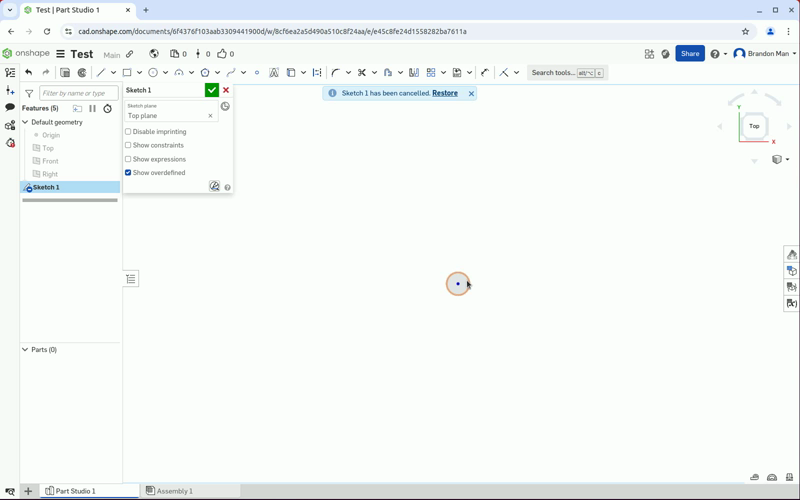
scroll(6)
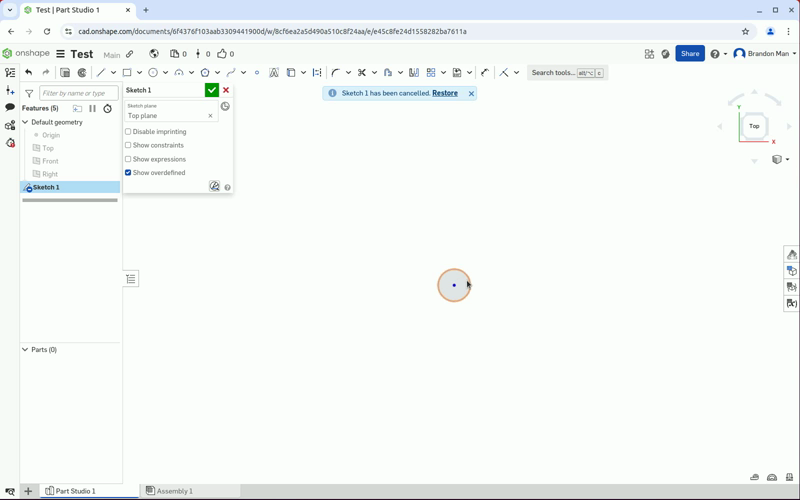
scroll(6)
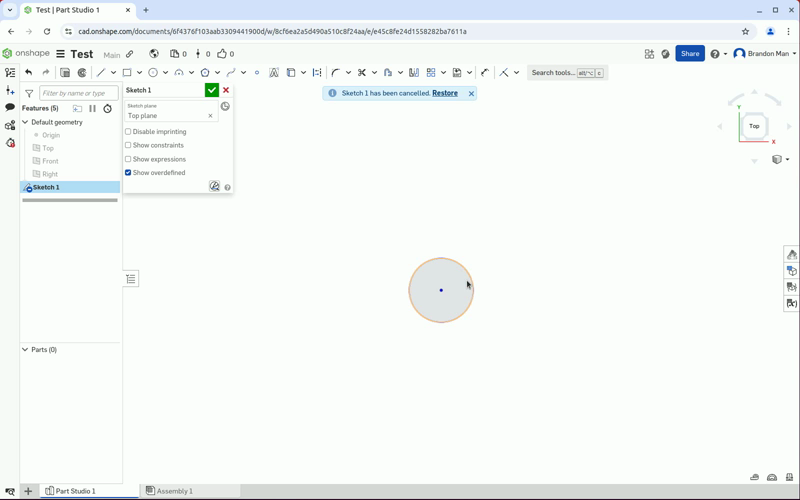
scroll(6)
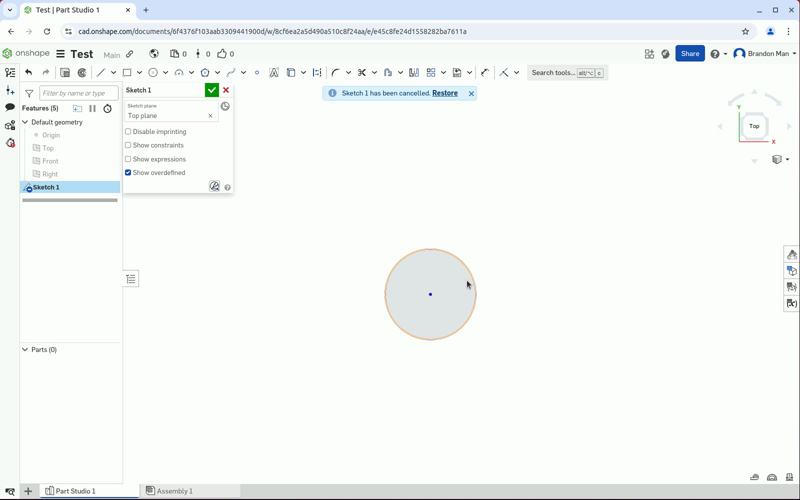
scroll(6)
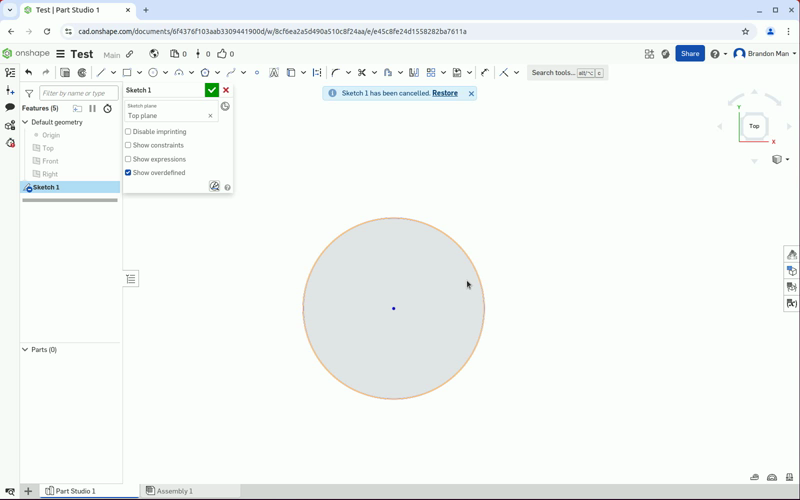
click(467, 280)
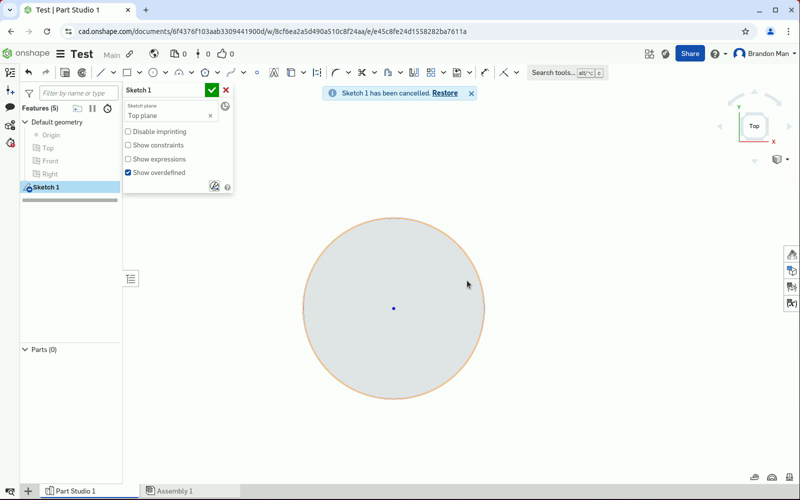
scroll(-6)
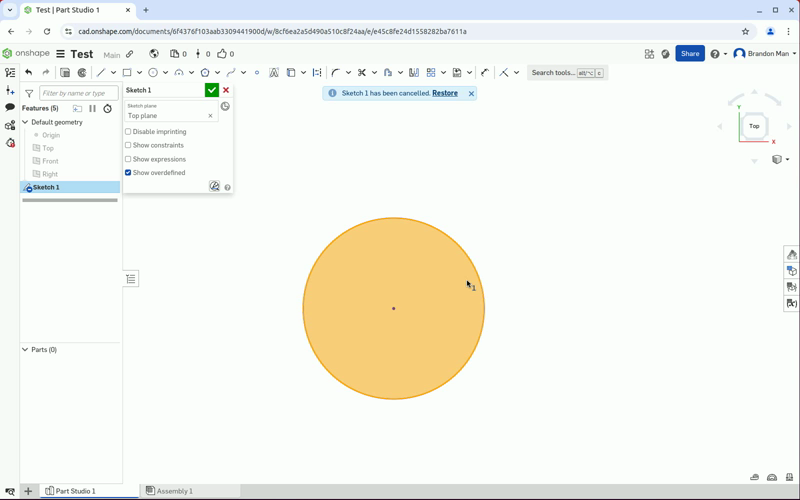
scroll(-6)
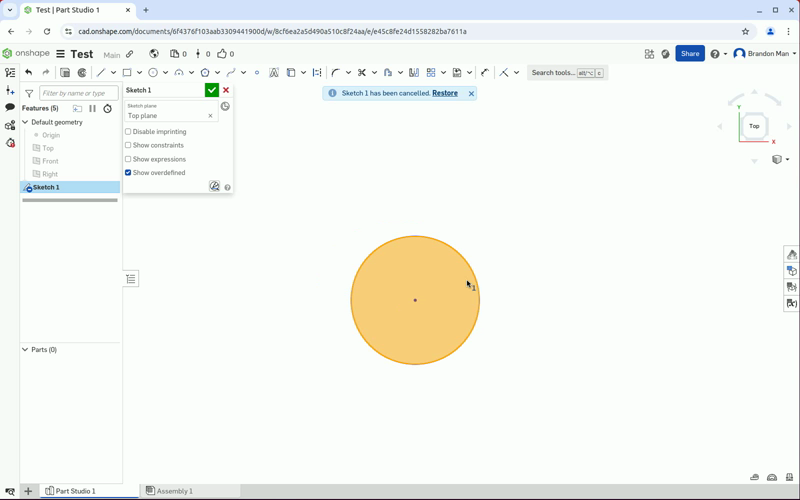
scroll(-6)
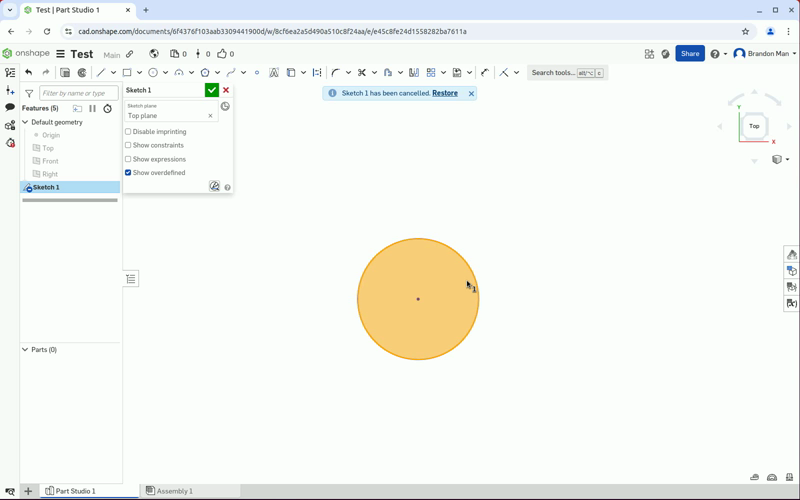
scroll(-6)
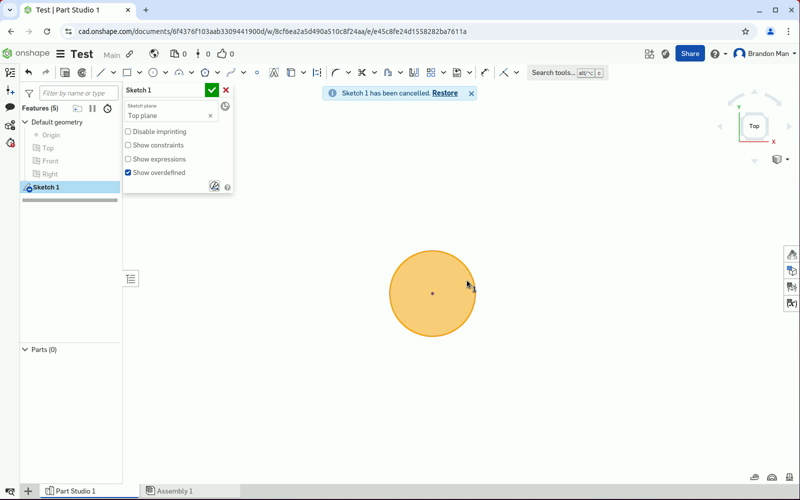
scroll(-6)
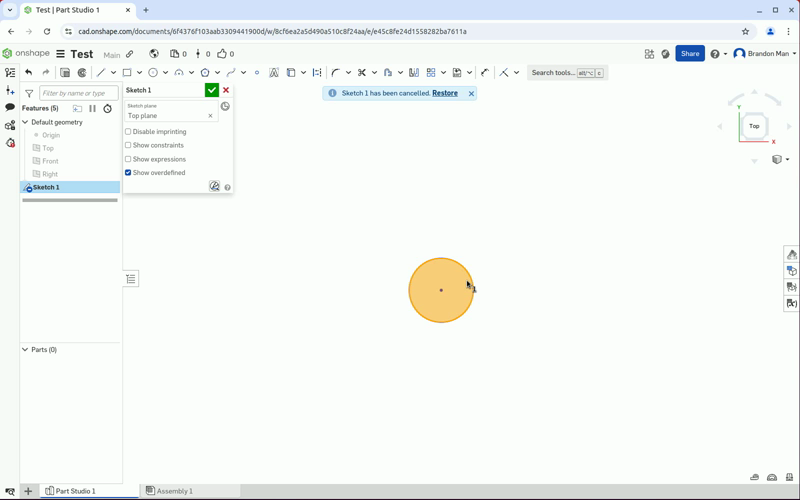
scroll(-6)
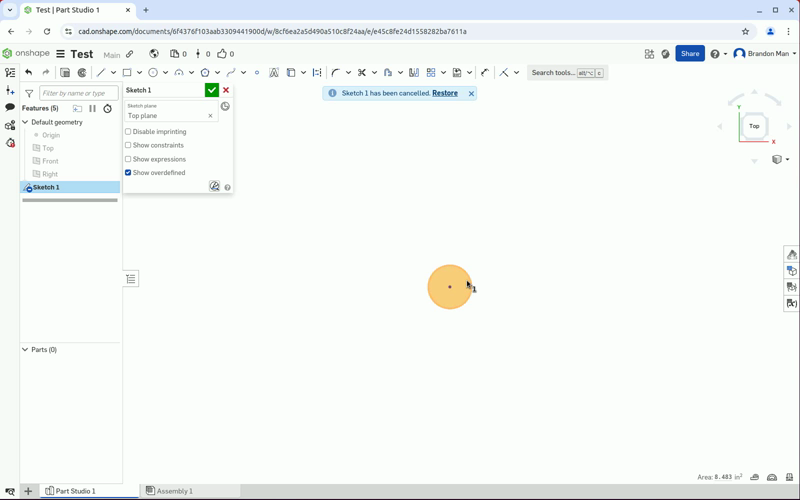
scroll(-6)
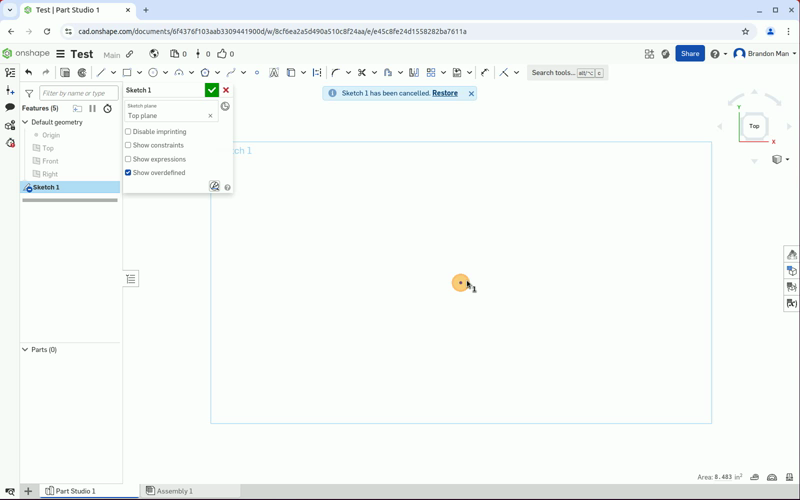
mouse_move(73, 352)
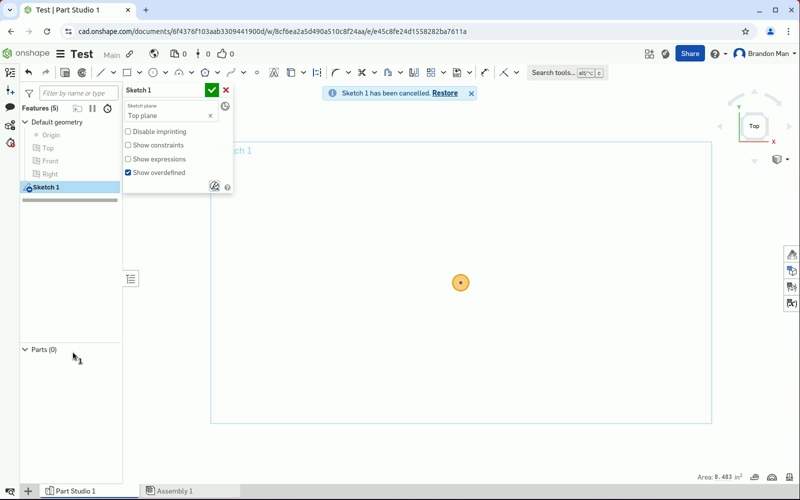
key(shift+y)
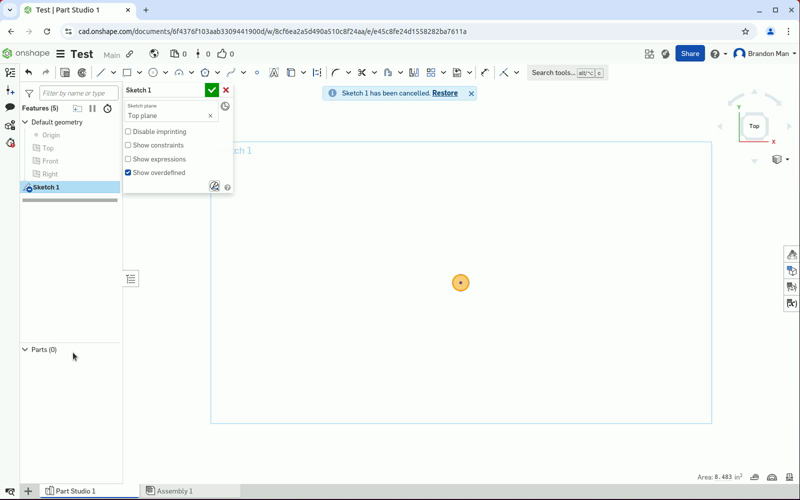
key(shift+e)
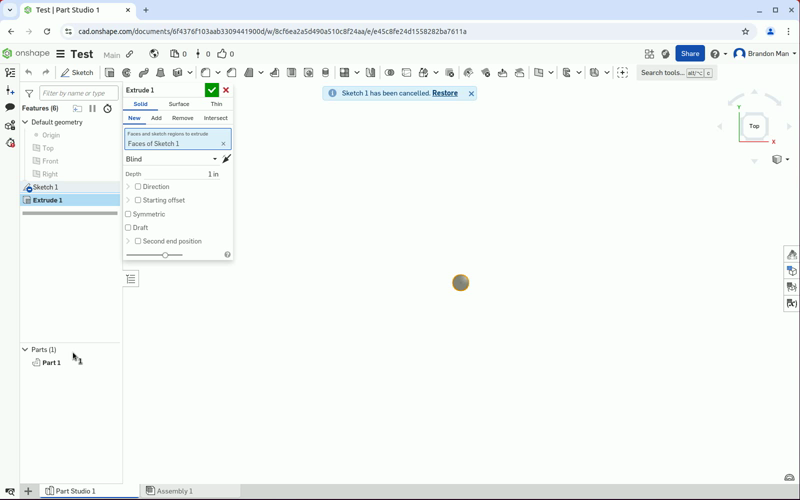
mouse_move(143, 106)
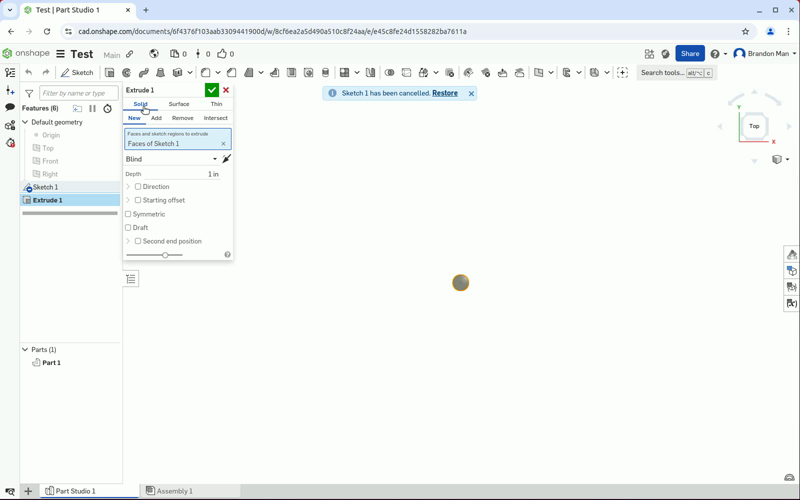
click(143, 106)
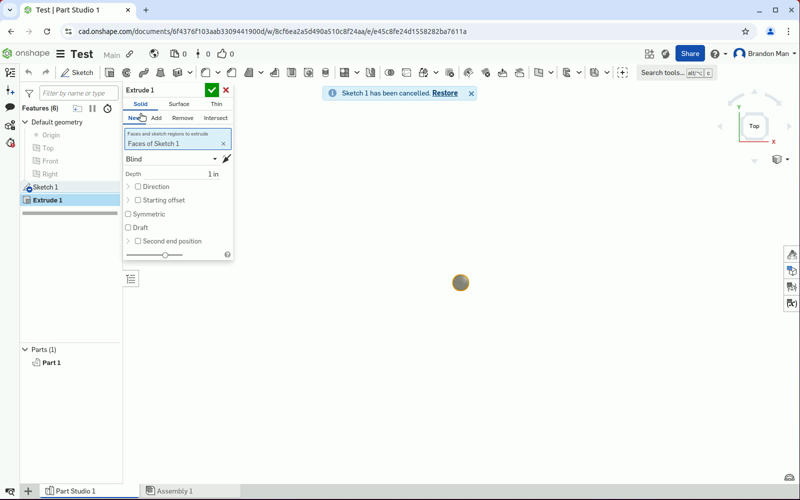
mouse_move(137, 120)
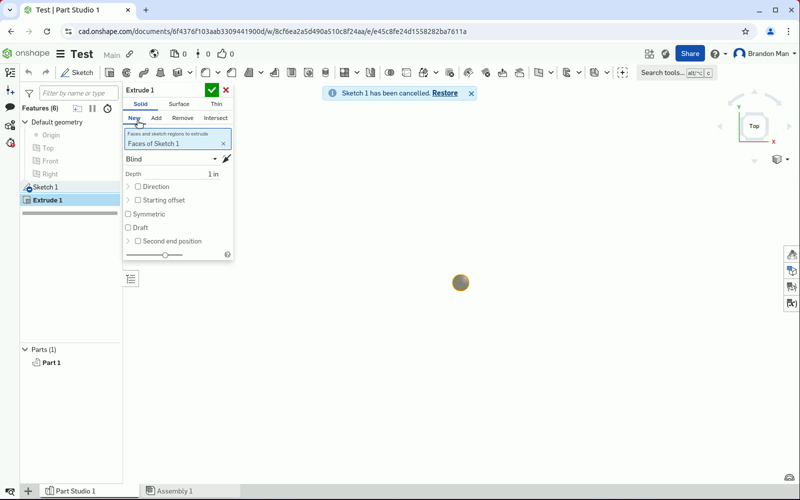
click(137, 120)
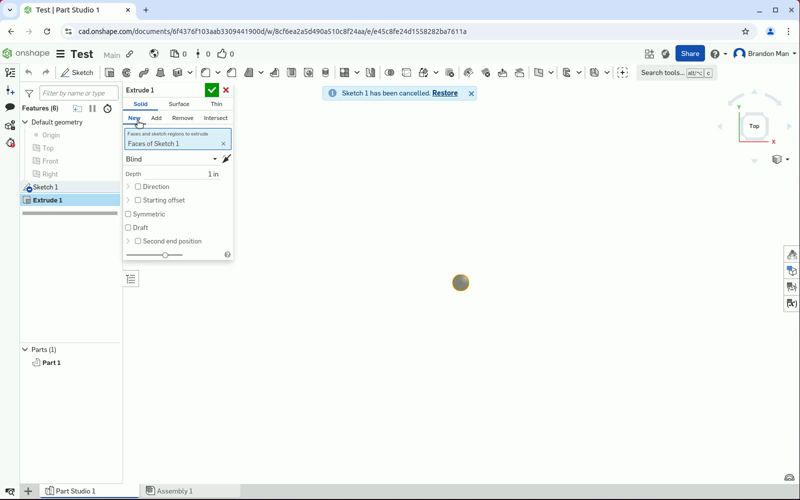
key(tab, 4)
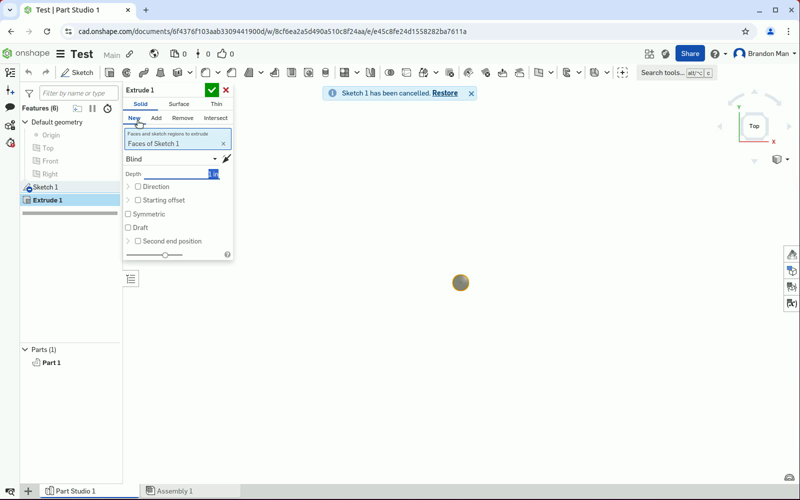
text(0.481)
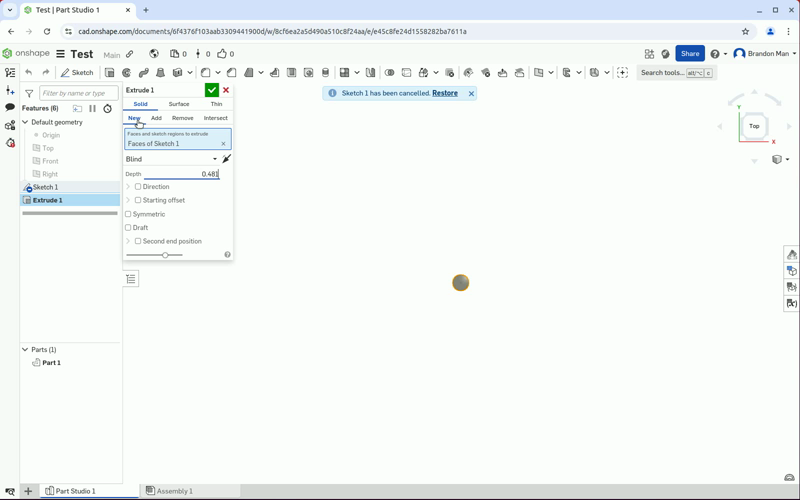
key(enter)
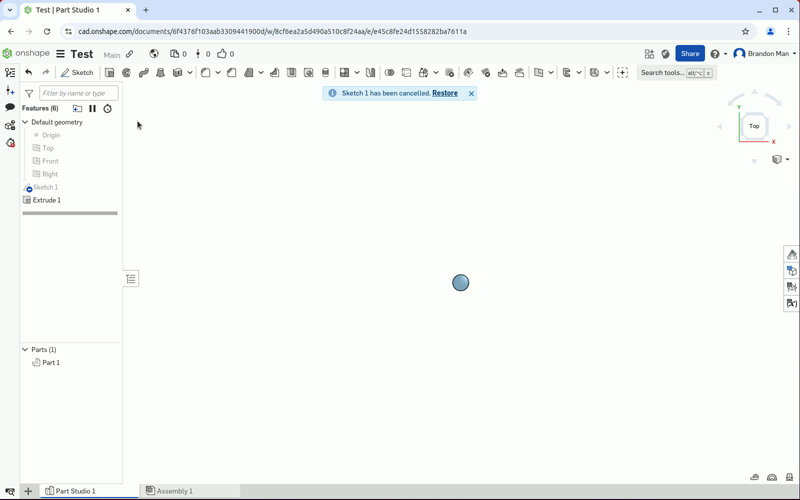
key(shift+h)
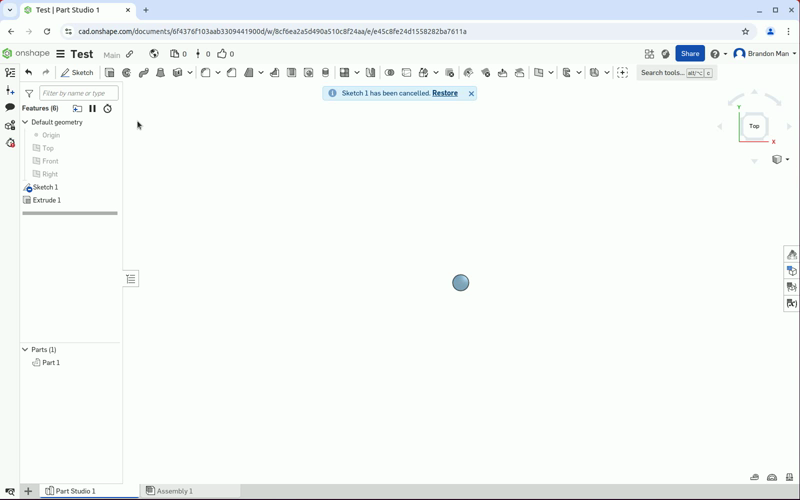
key(shift+h)
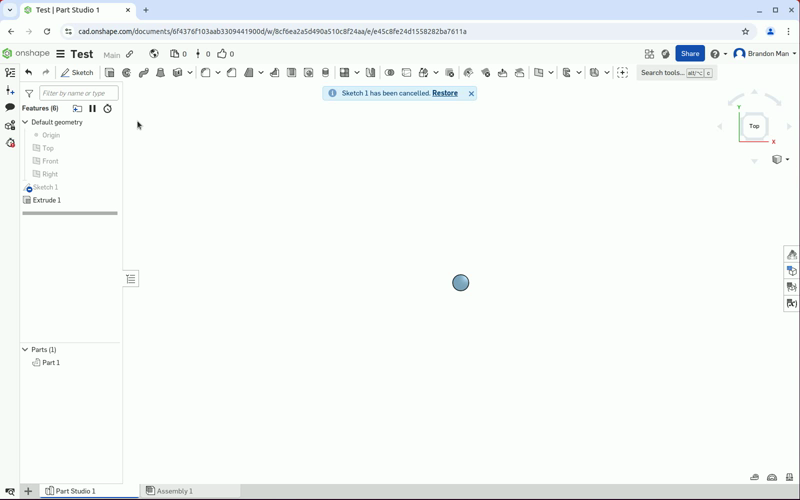
mouse_move(73, 189)
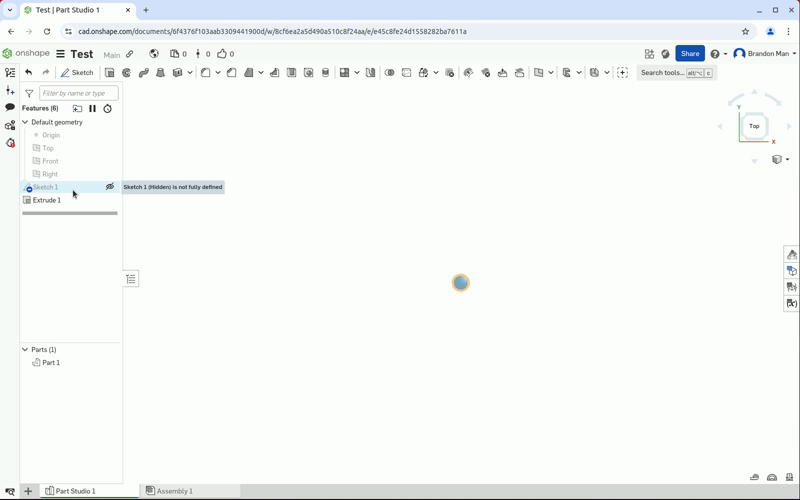
click(73, 189)
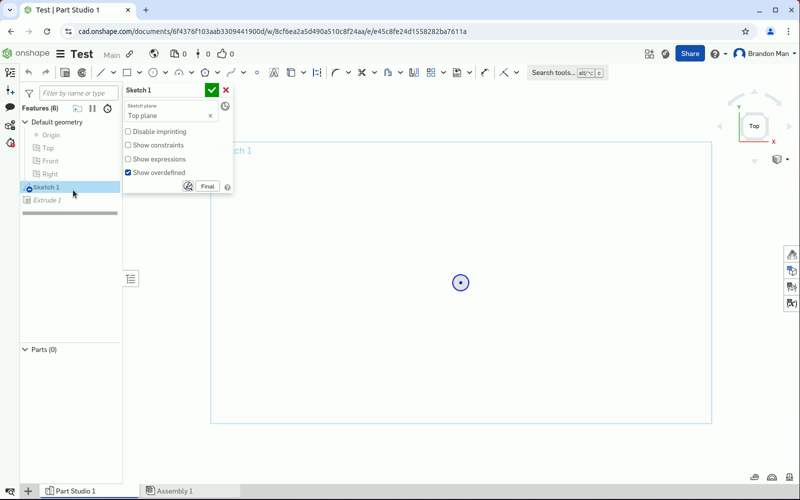
mouse_move(229, 92)
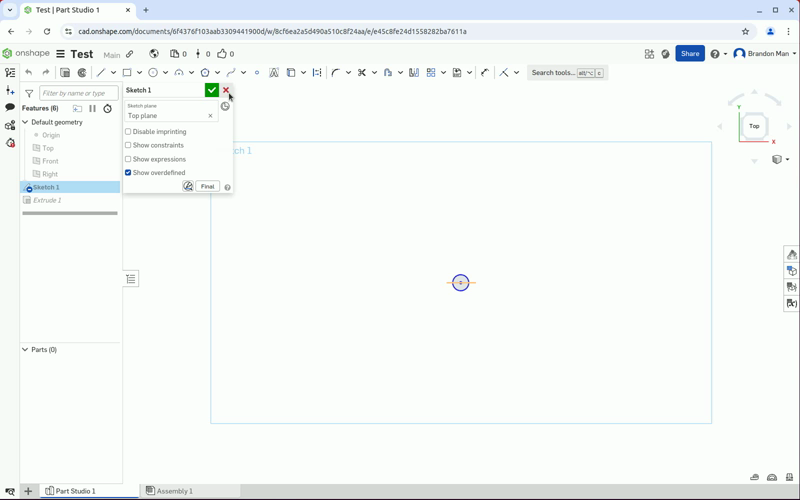
click(229, 92)
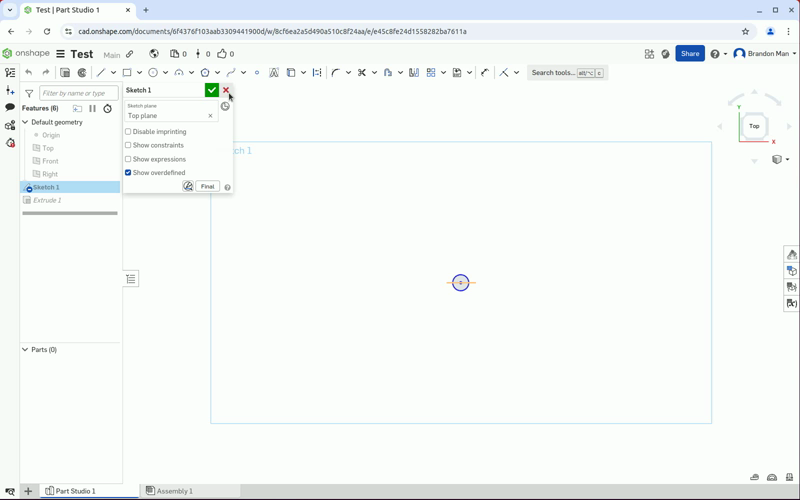
key(shift+s)
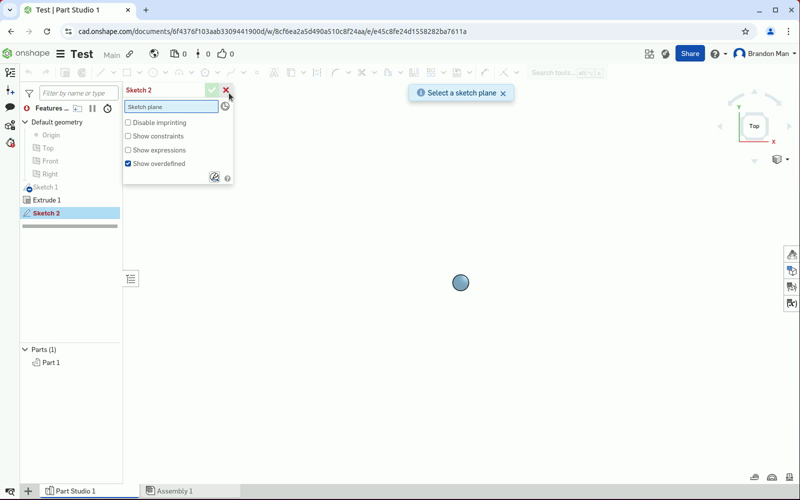
mouse_move(73, 150)
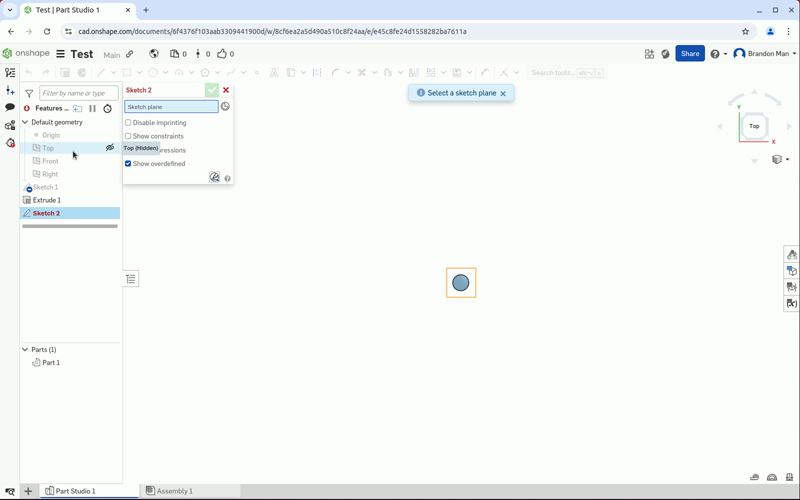
click(73, 150)
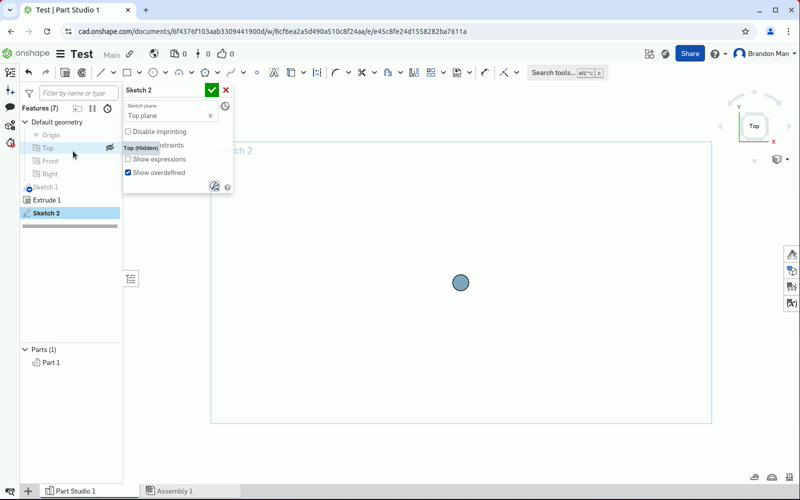
mouse_move(73, 352)
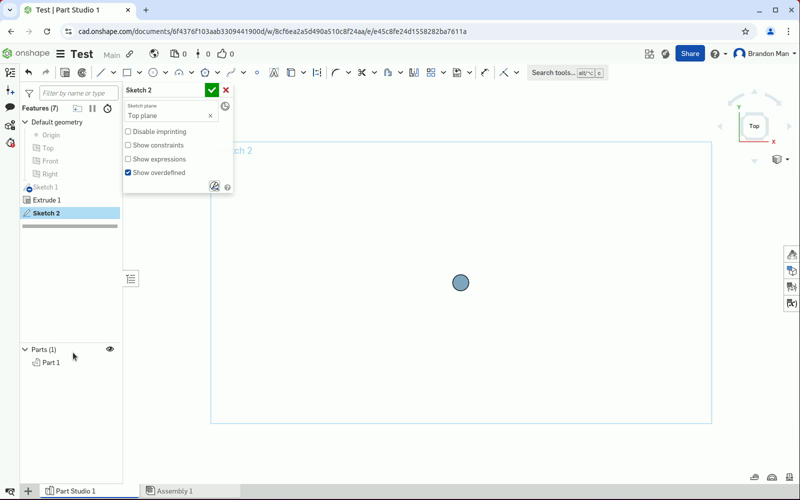
key(y)
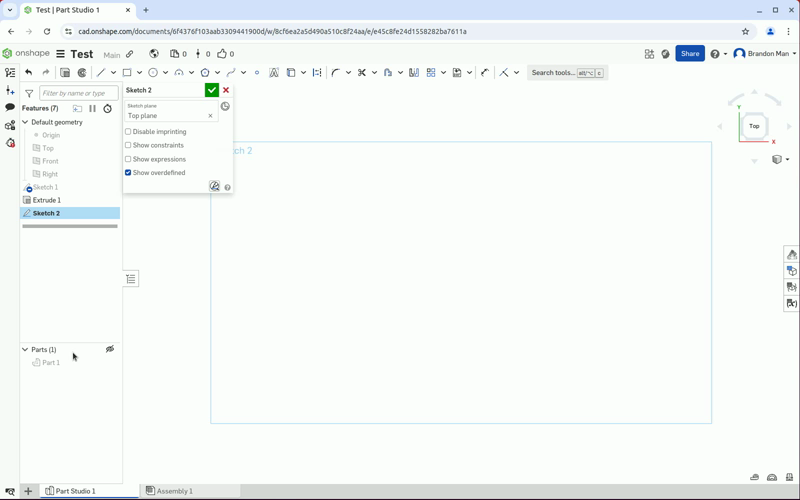
key(c)
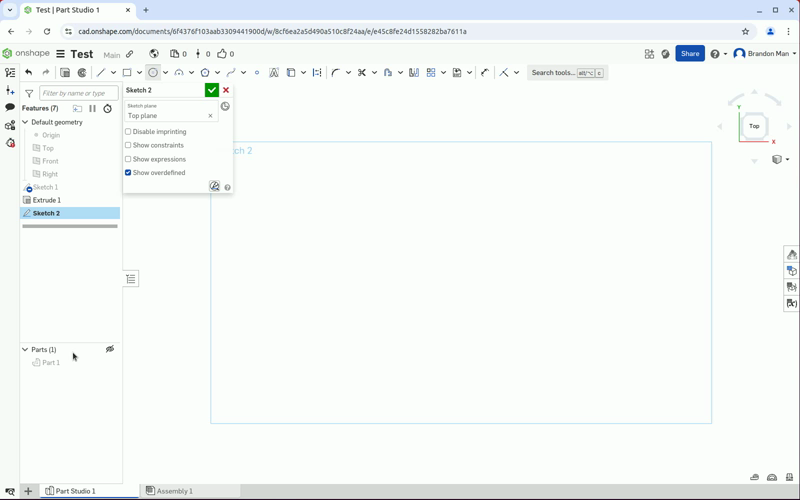
key_down(shift)
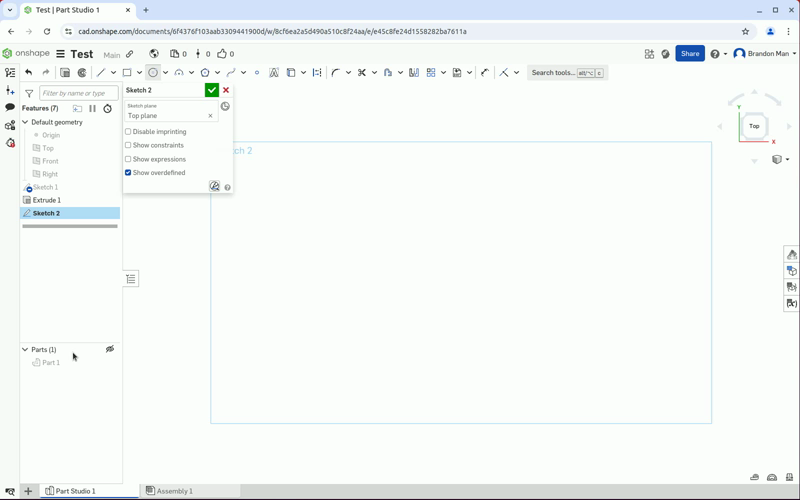
mouse_move(461, 282)
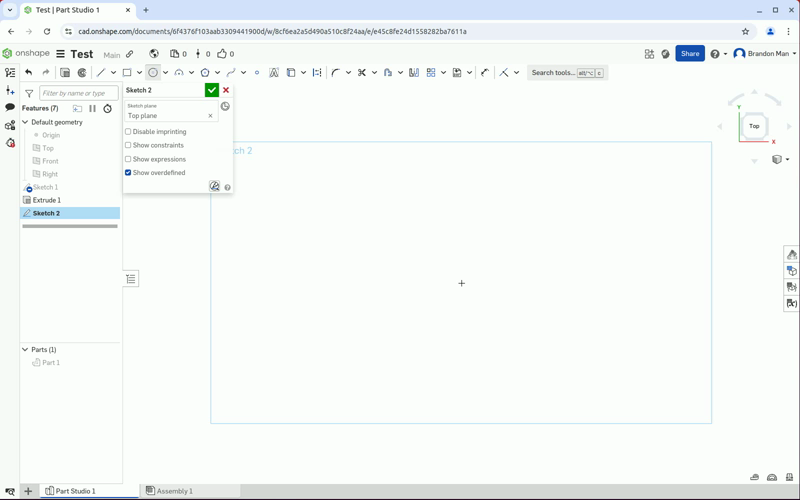
click(461, 282)
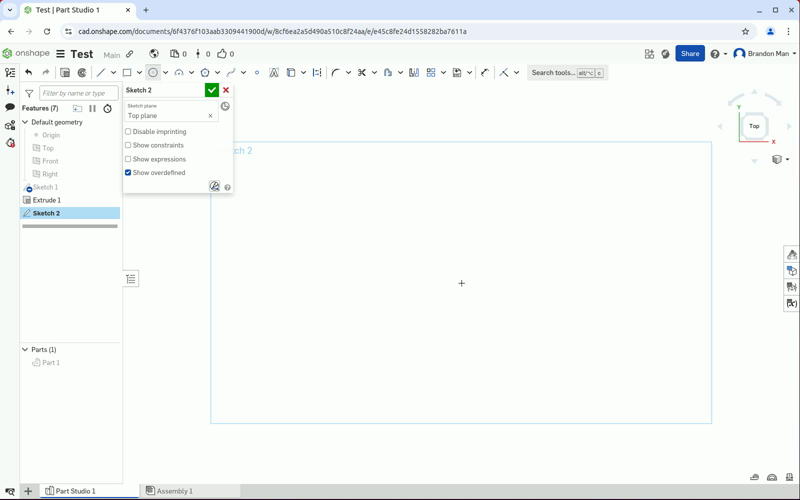
key_up(shift)
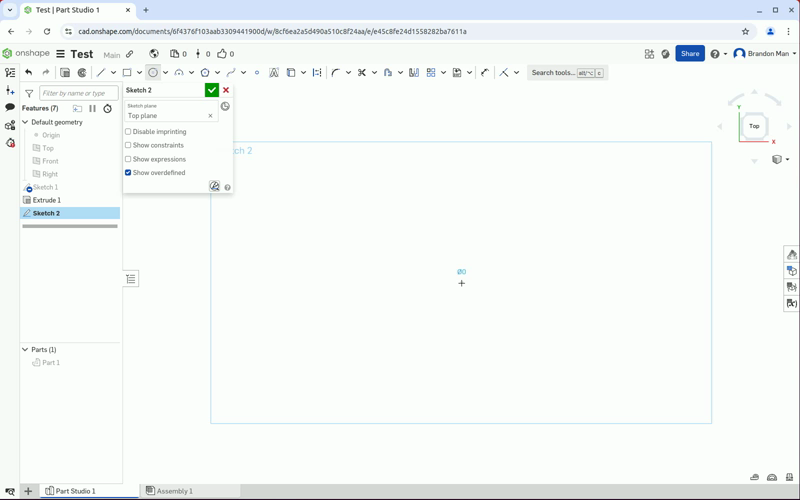
mouse_move(466, 282)
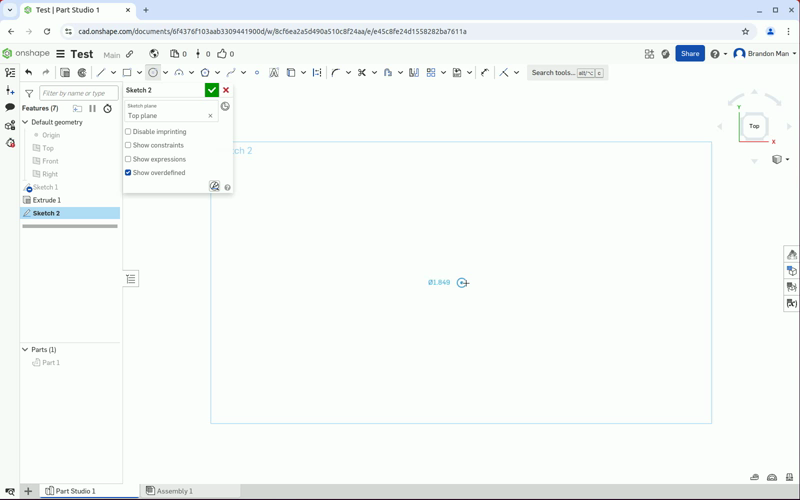
click(466, 282)
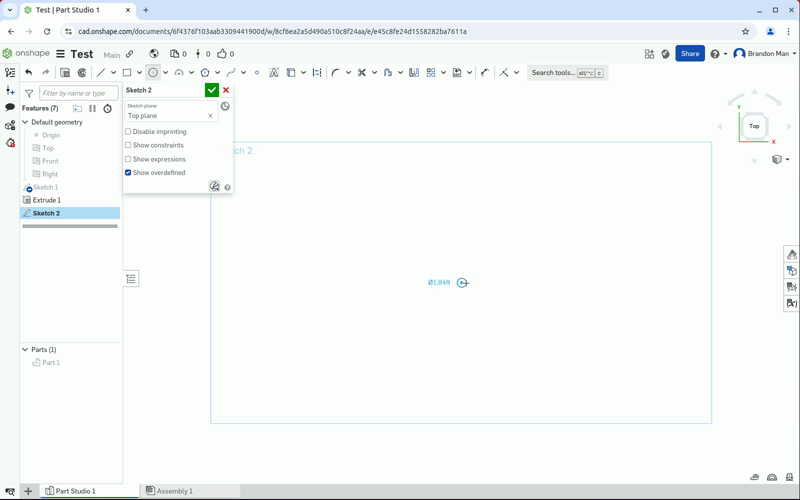
key(esc)
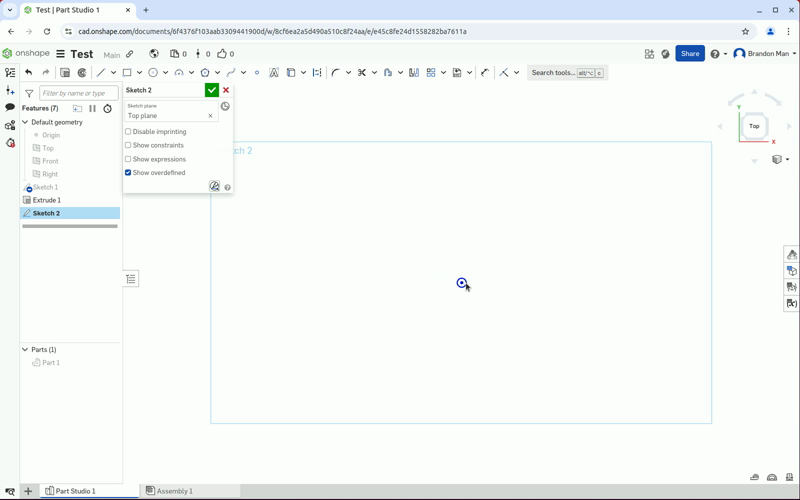
mouse_move(464, 281)
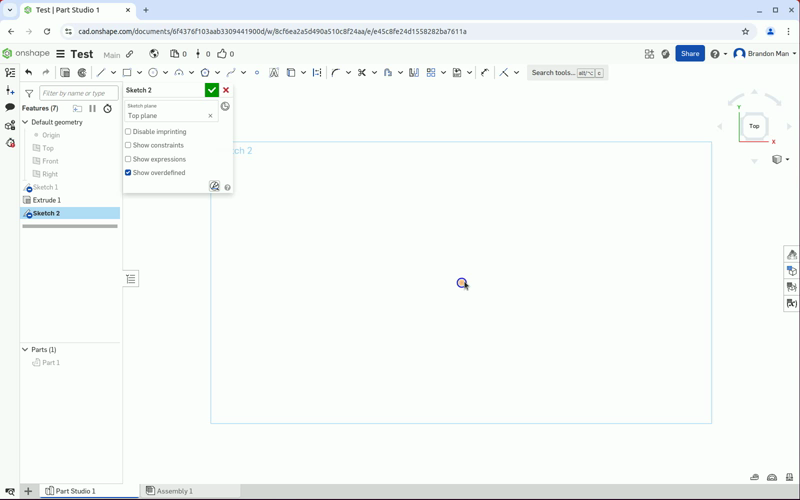
scroll(6)
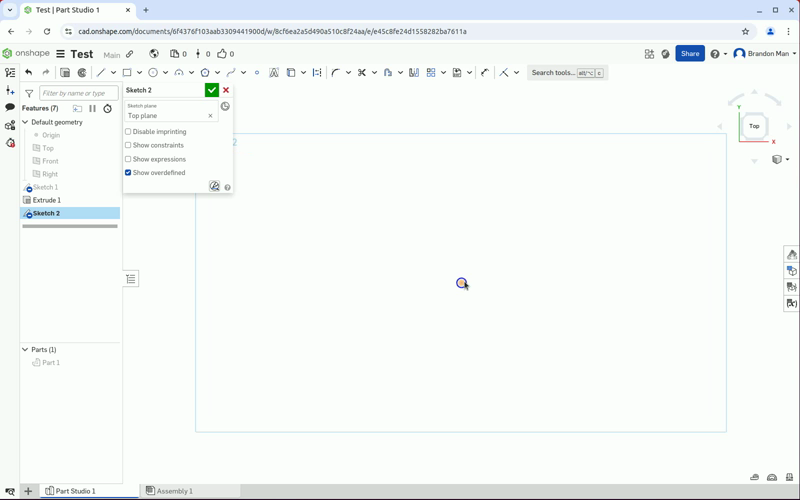
scroll(6)
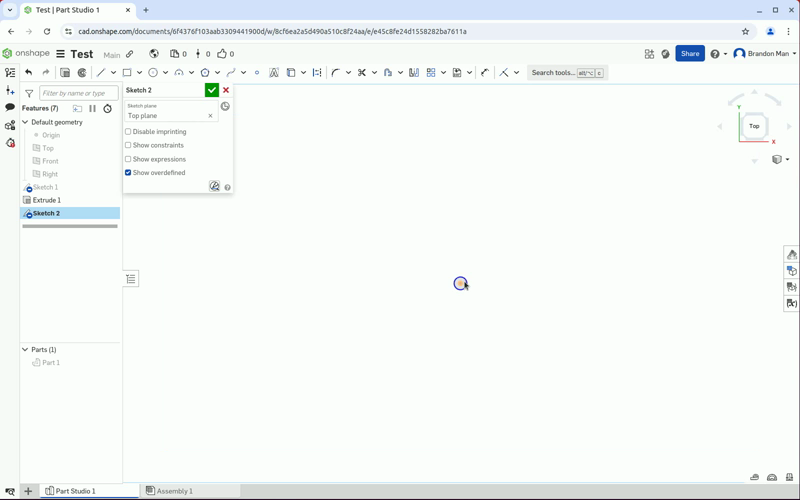
scroll(6)
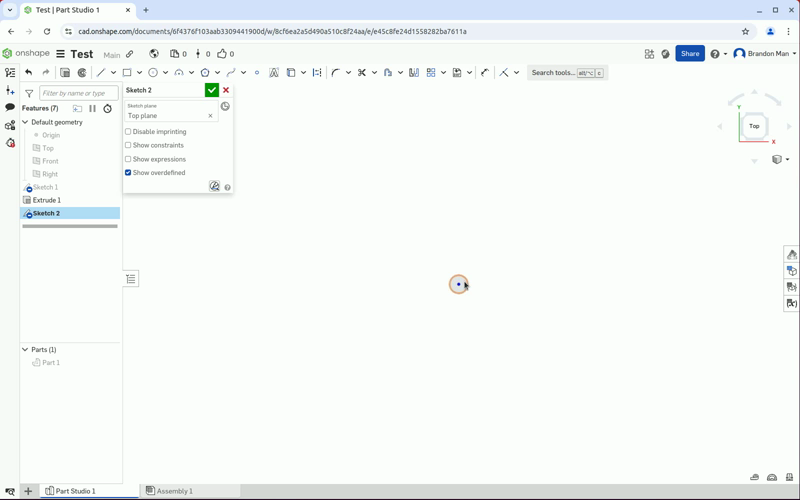
scroll(6)
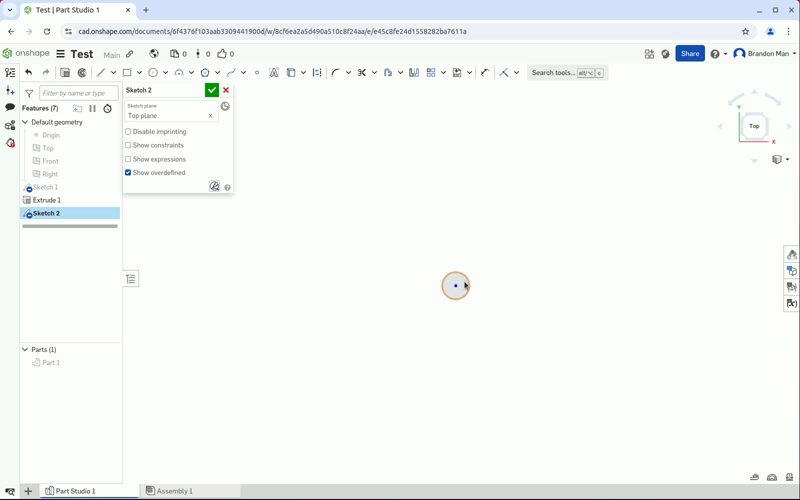
scroll(6)
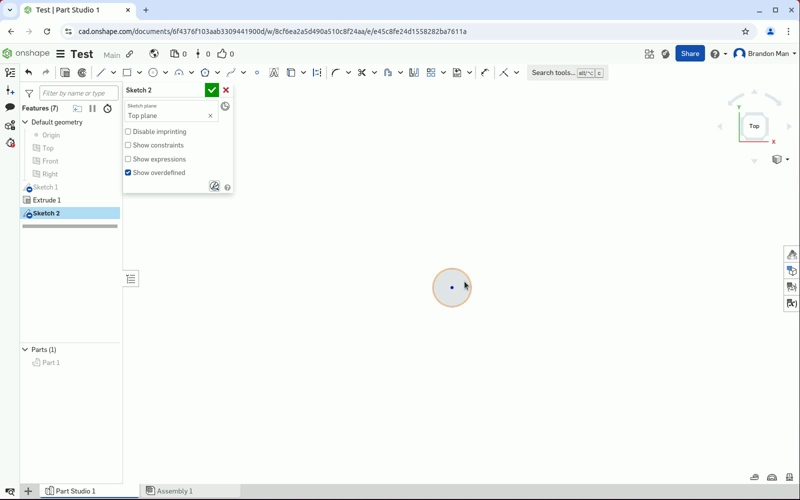
scroll(6)
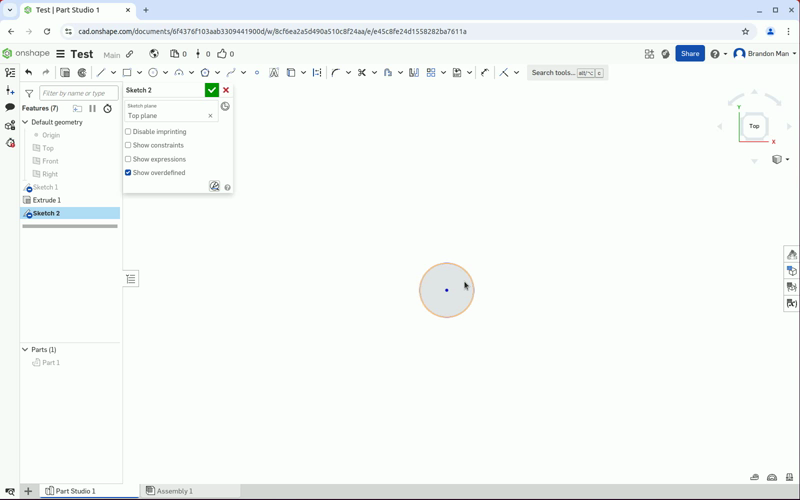
scroll(6)
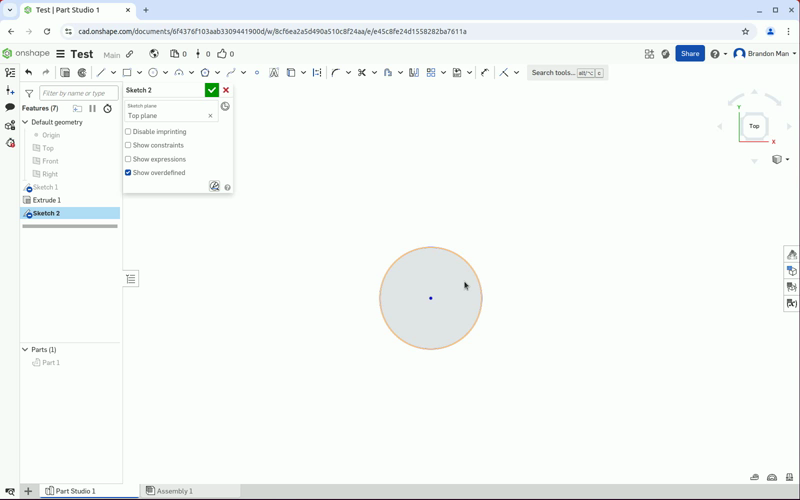
click(464, 281)
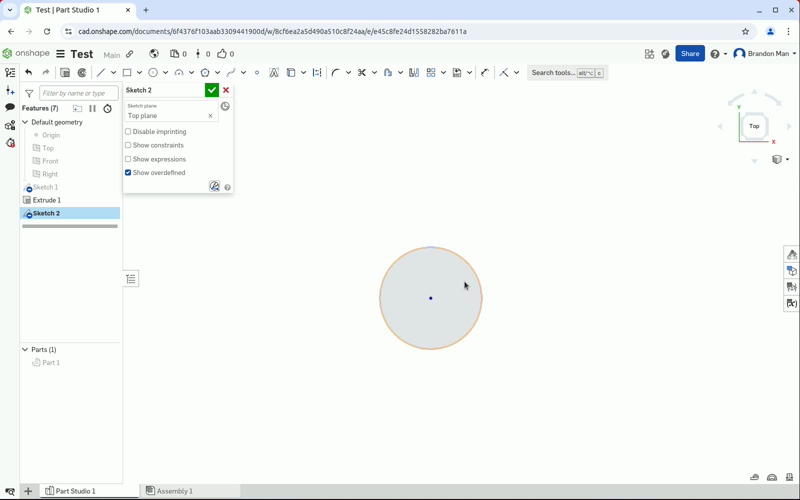
scroll(-6)
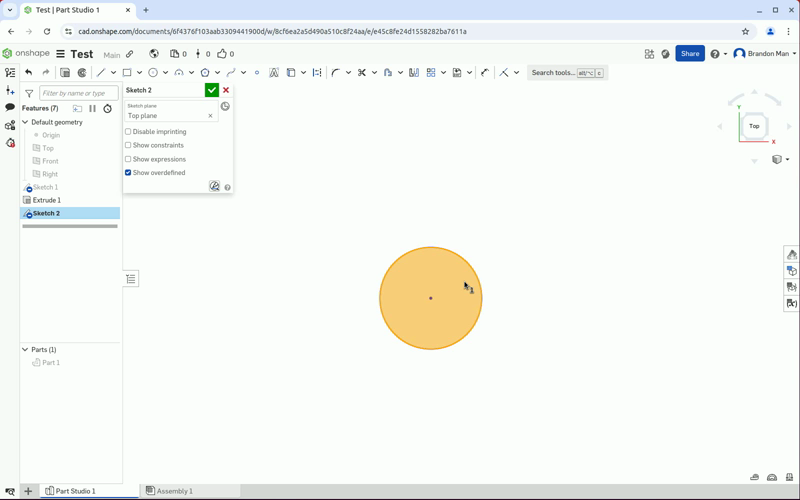
scroll(-6)
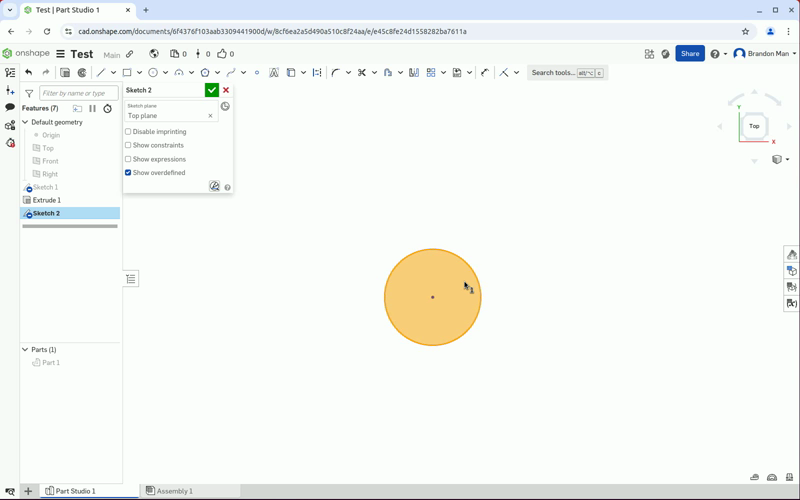
scroll(-6)
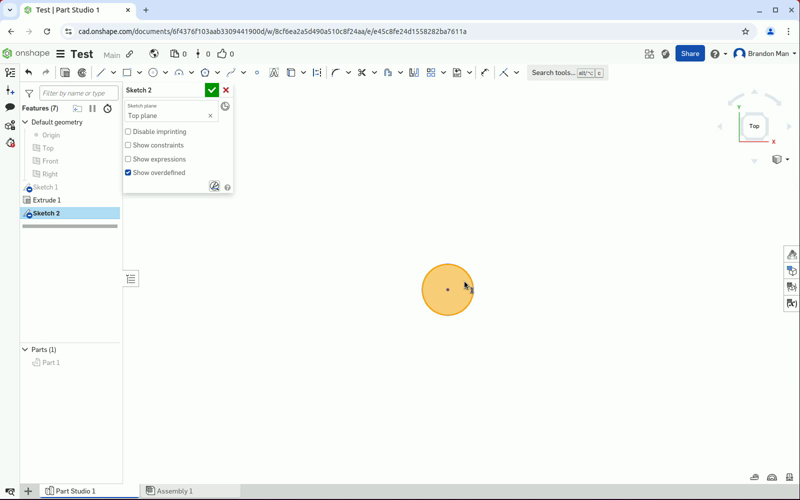
scroll(-6)
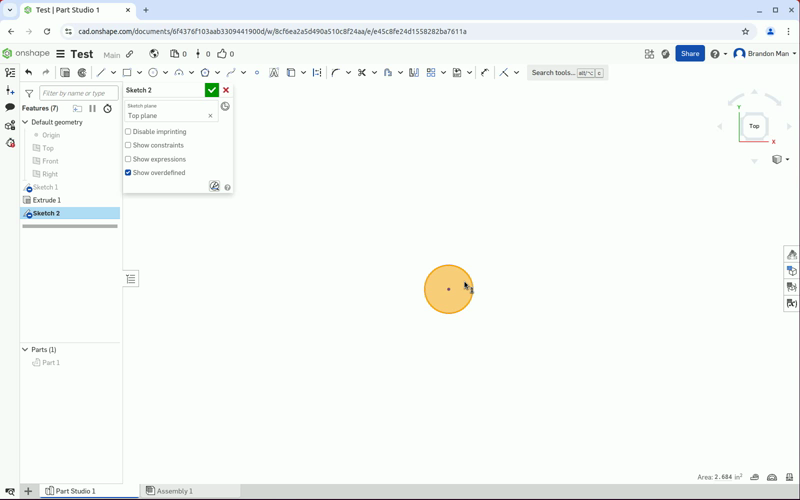
scroll(-6)
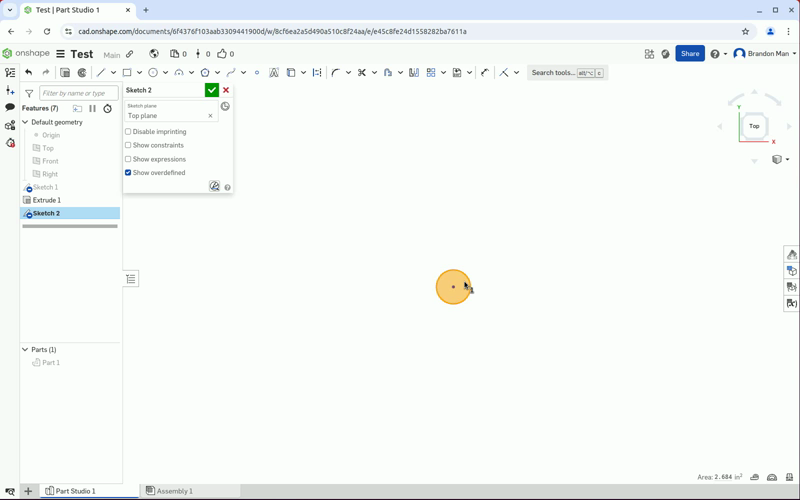
scroll(-6)
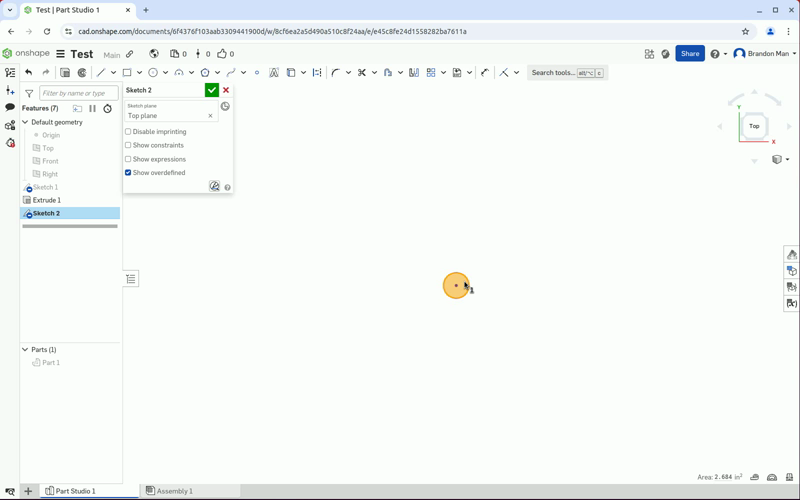
scroll(-6)
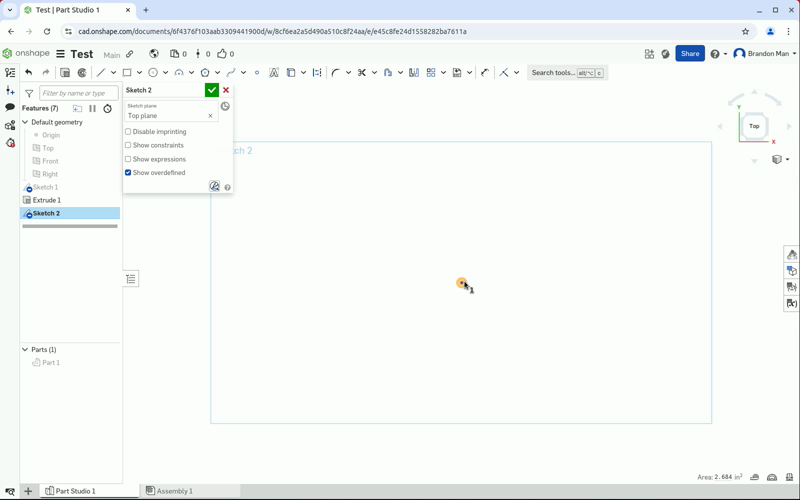
mouse_move(73, 352)
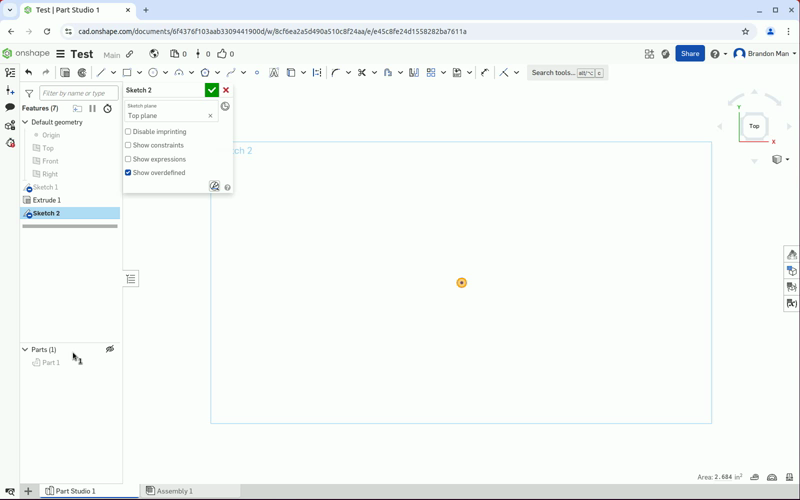
key(shift+y)
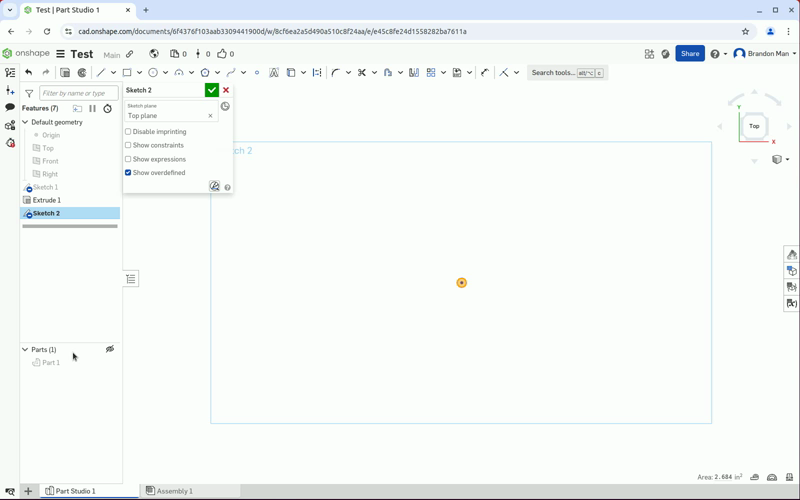
key(shift+e)
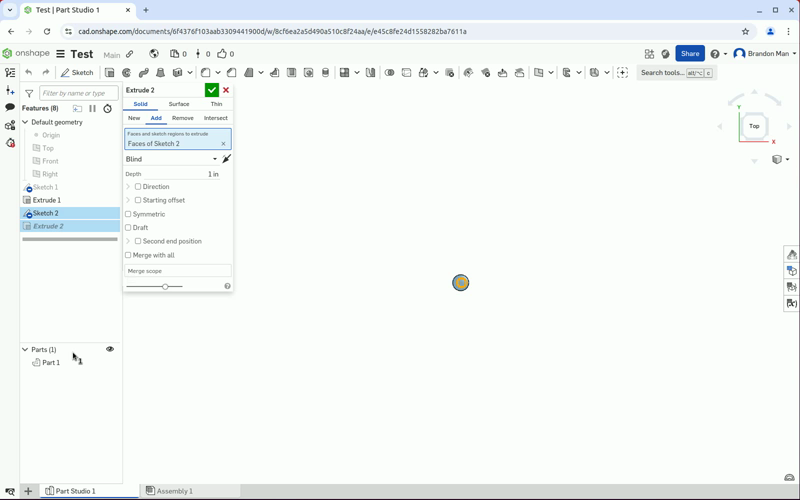
mouse_move(143, 106)
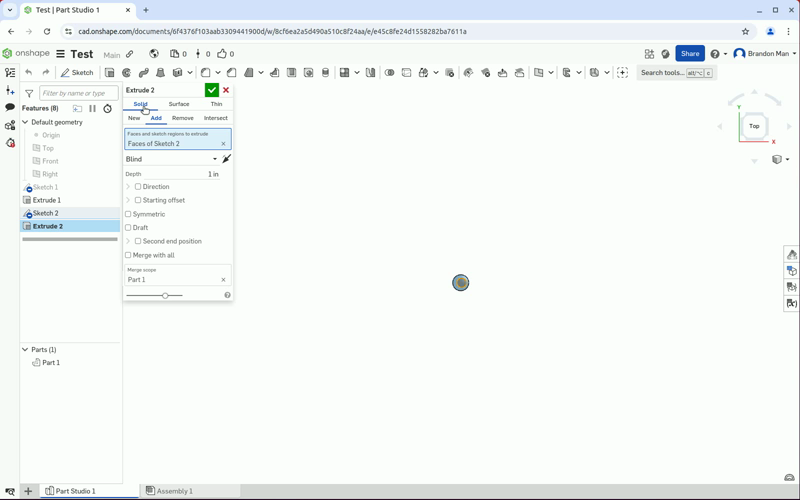
click(143, 106)
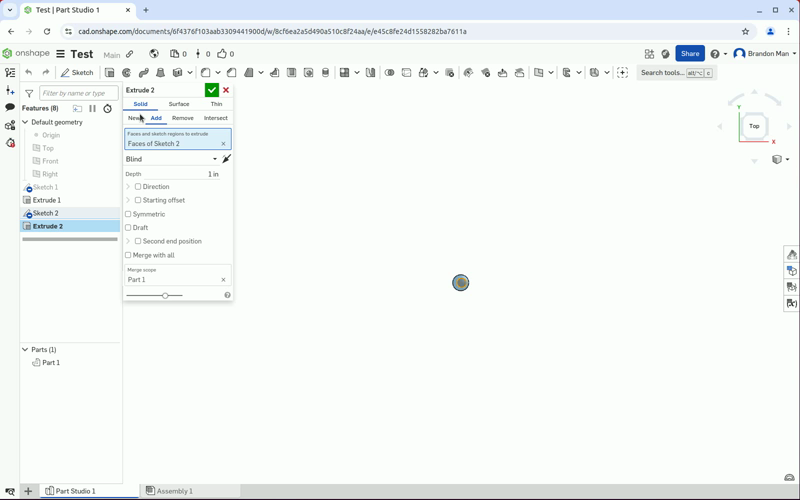
mouse_move(137, 120)
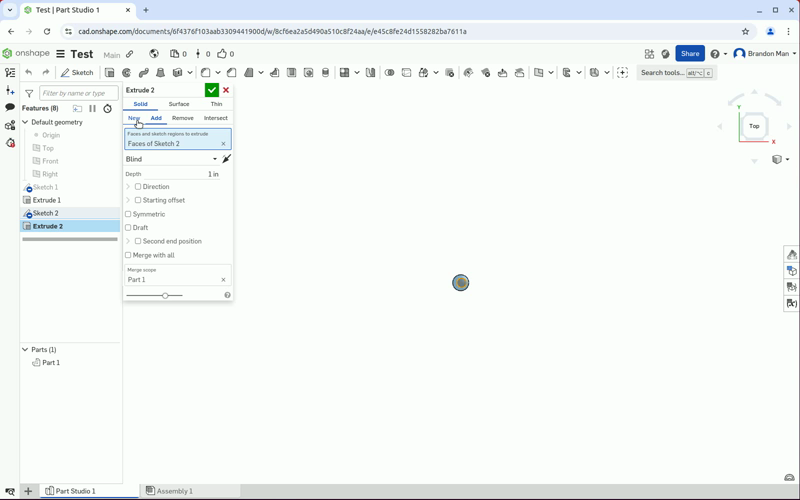
click(137, 120)
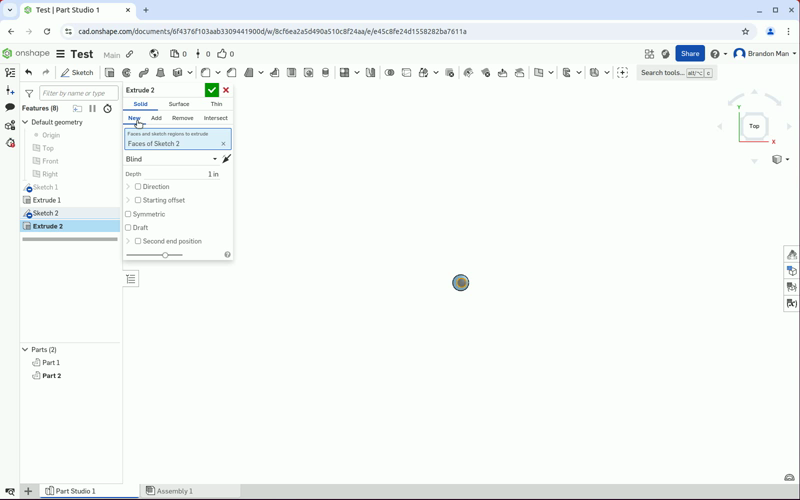
key(tab, 4)
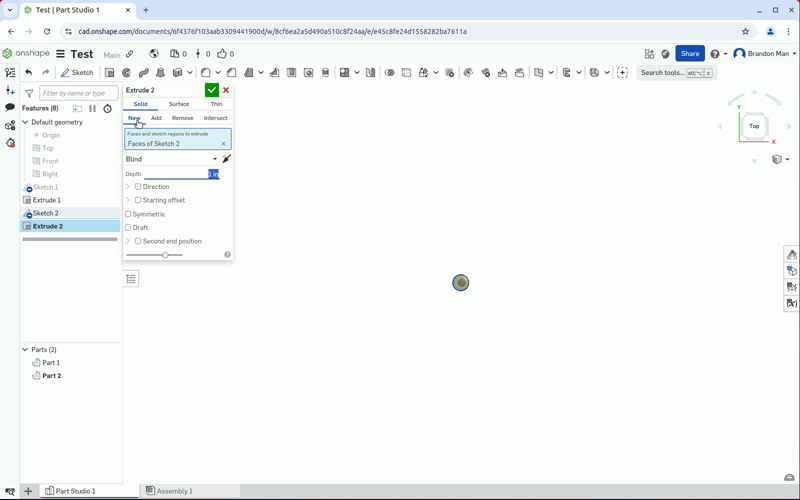
text(1.685)
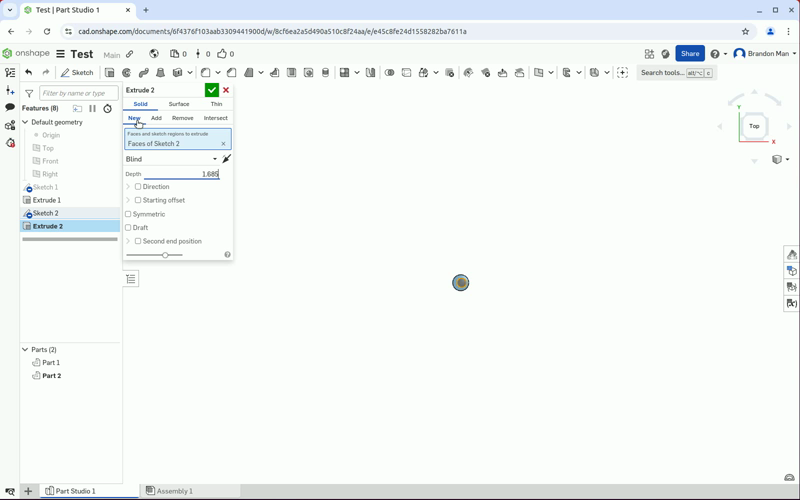
key(enter)
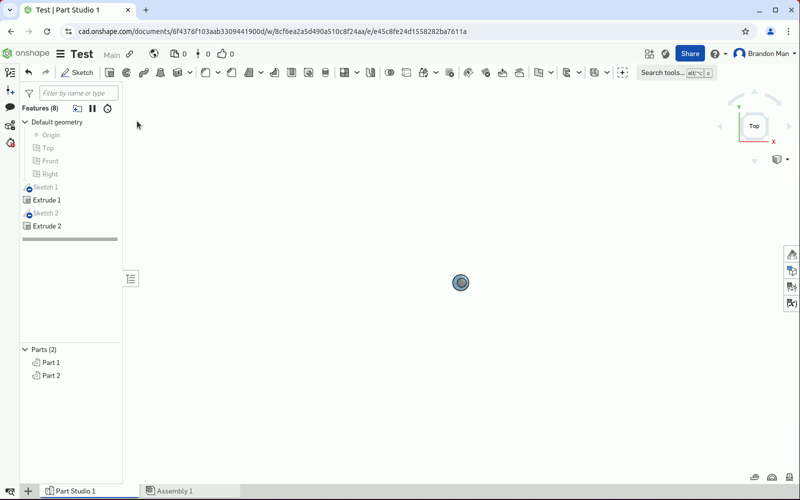
key(shift+h)
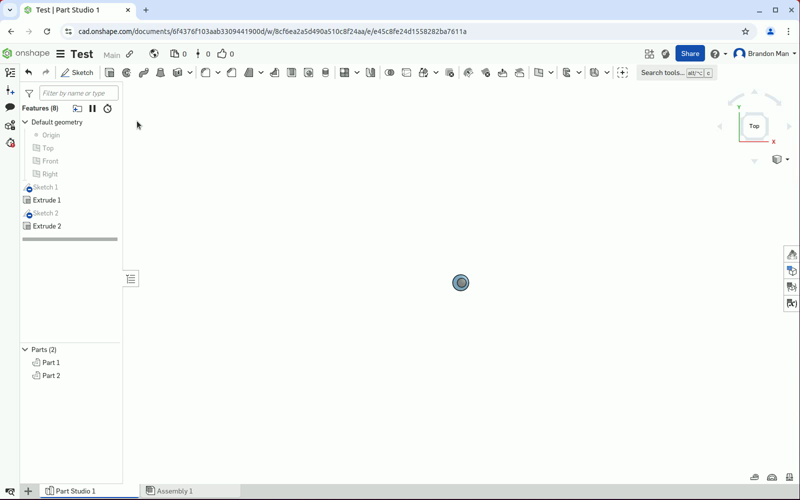
key(shift+h)
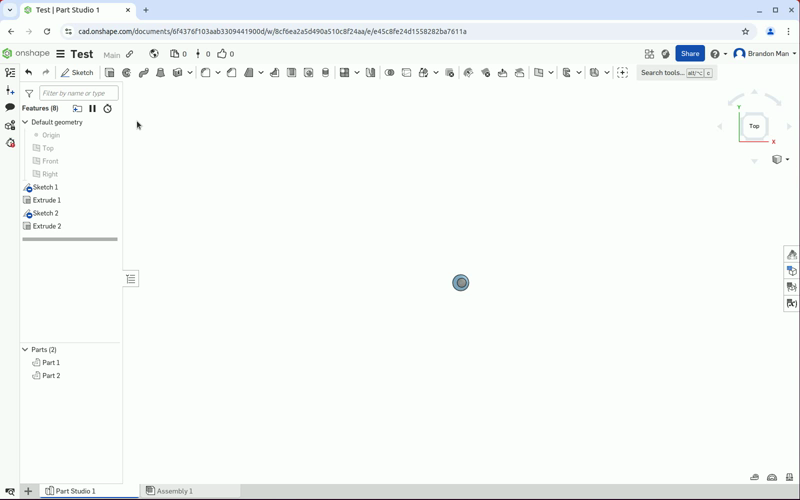
key(shift+7)
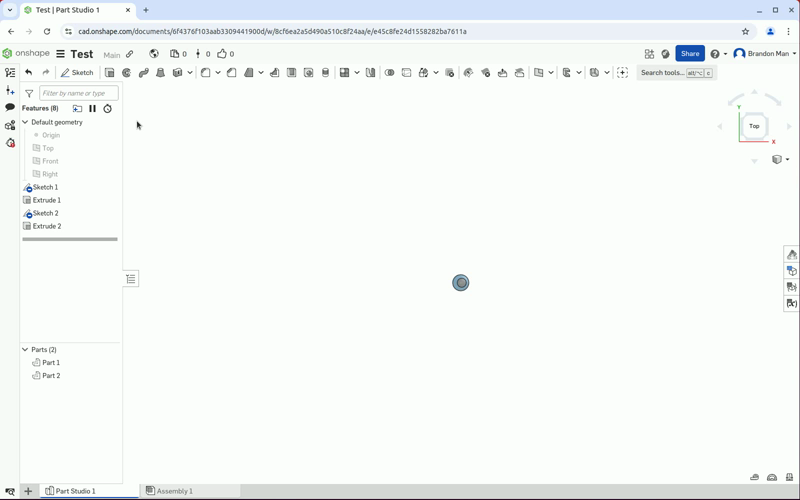
key(up, 3)
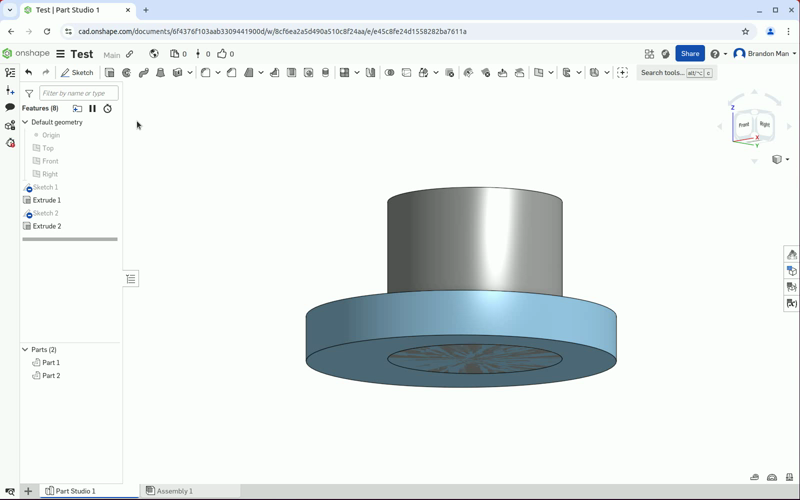
key(left, 3)
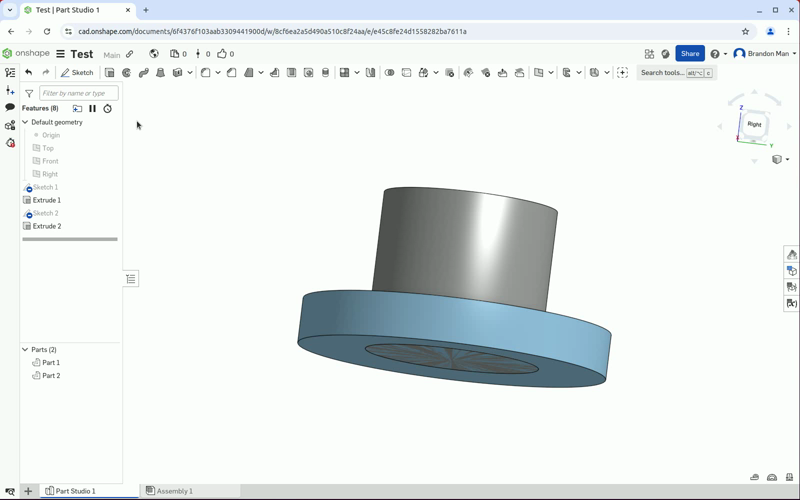
key(right, 3)
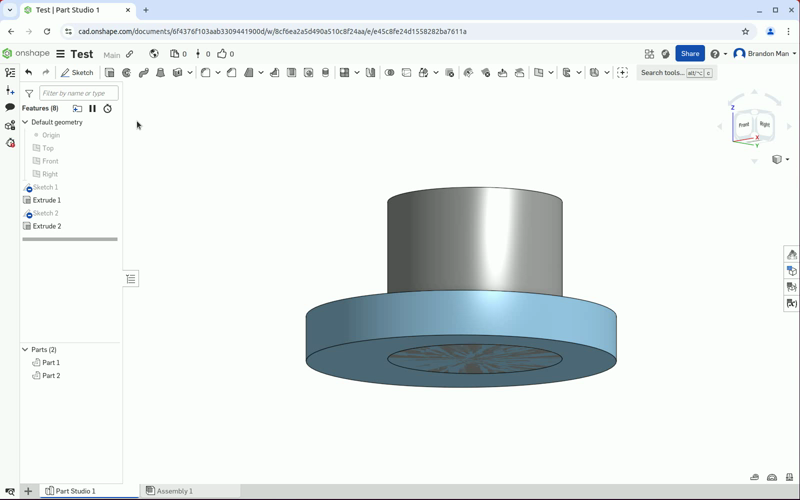
key(down, 3)
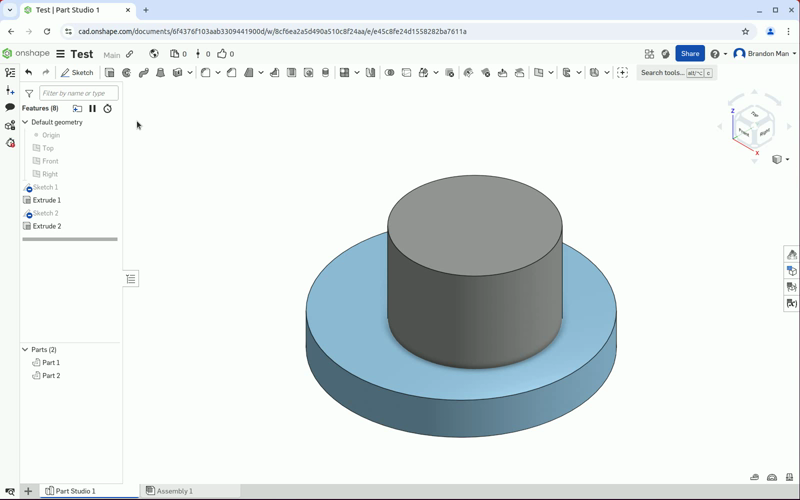
mouse_move(73, 189)
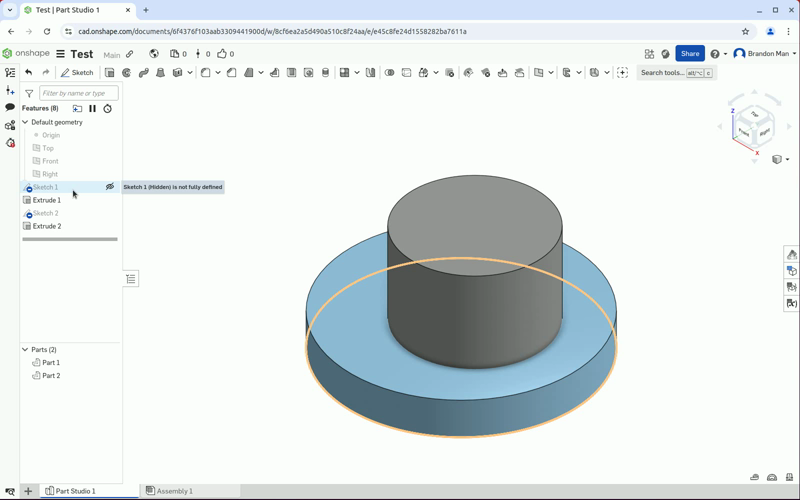
click(73, 189)